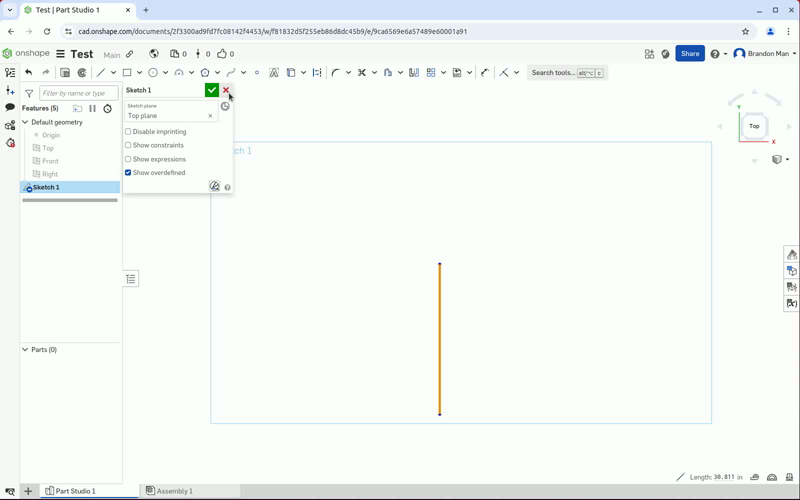
key(shift+h)
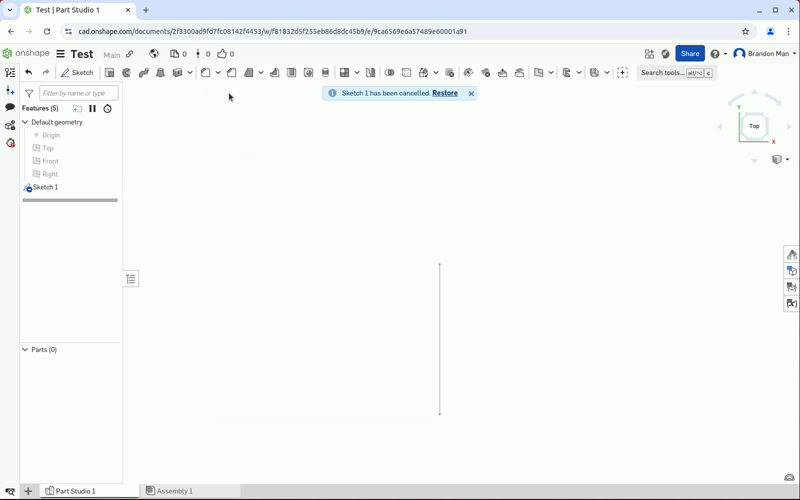
key(shift+s)
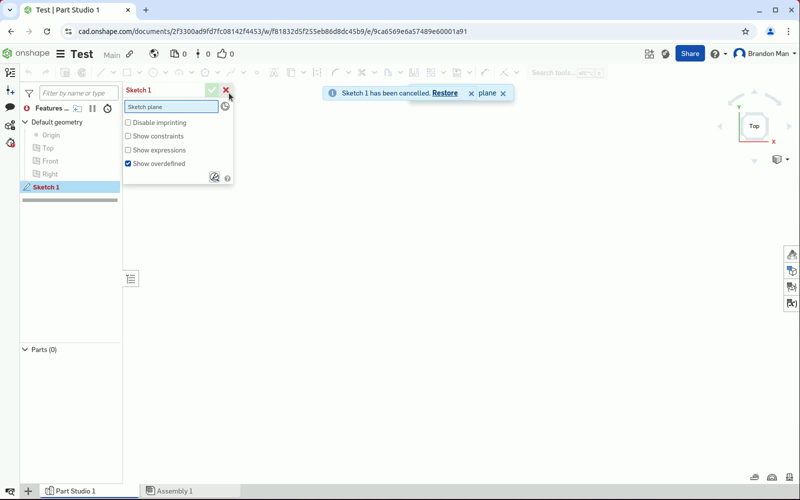
mouse_move(73, 150)
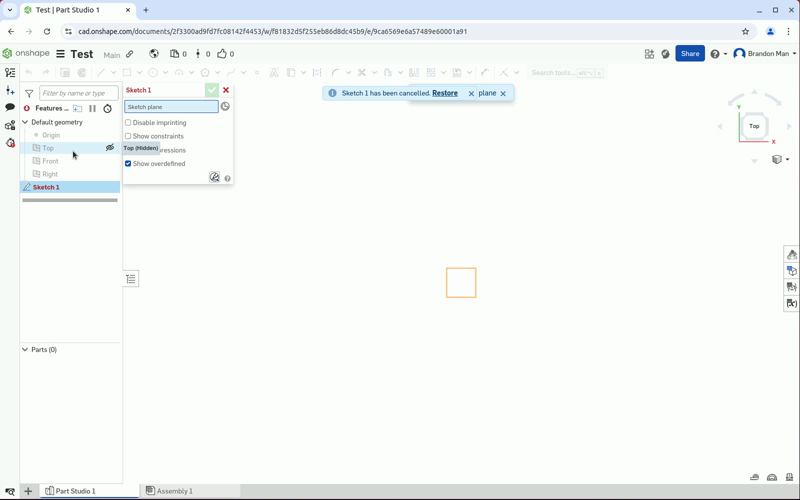
click(73, 150)
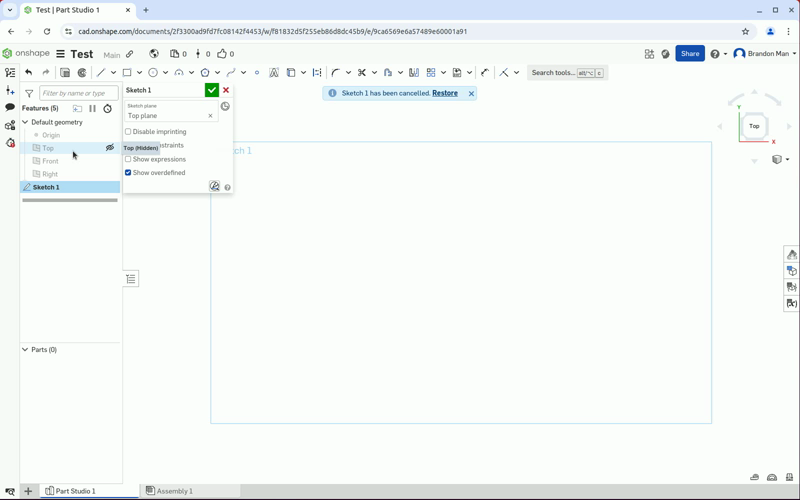
mouse_move(73, 352)
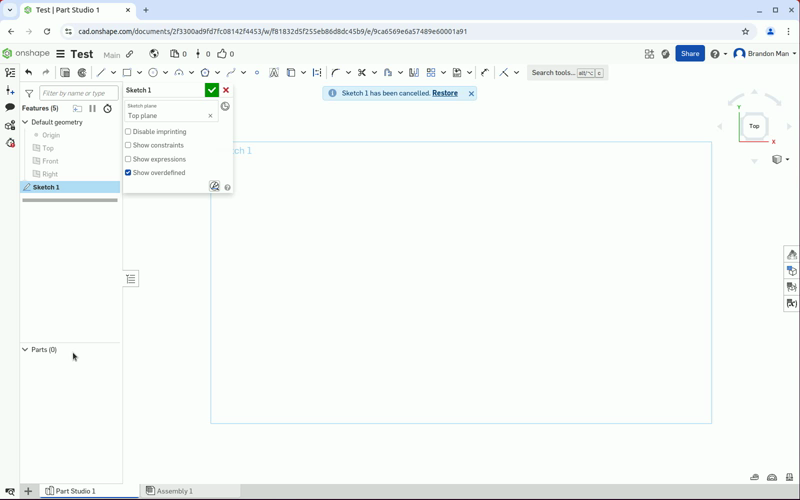
key(y)
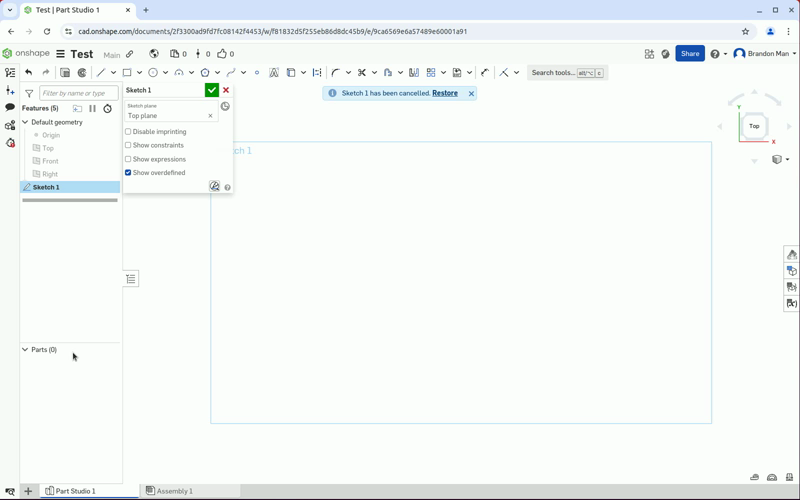
key(c)
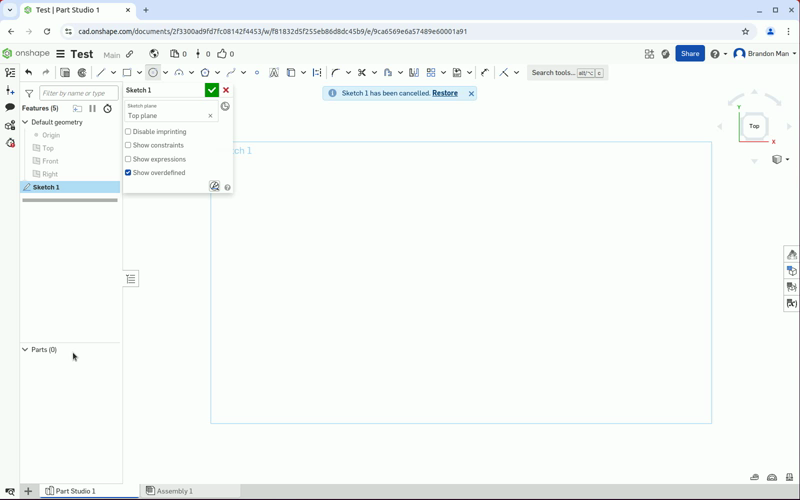
key_down(shift)
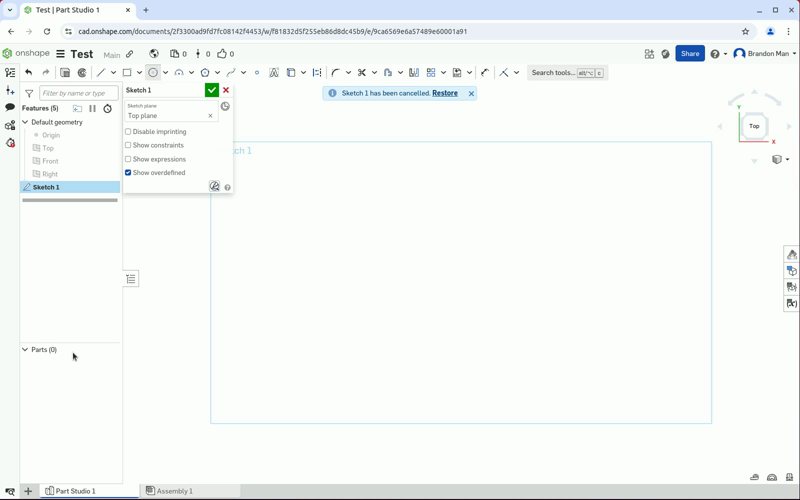
mouse_move(461, 282)
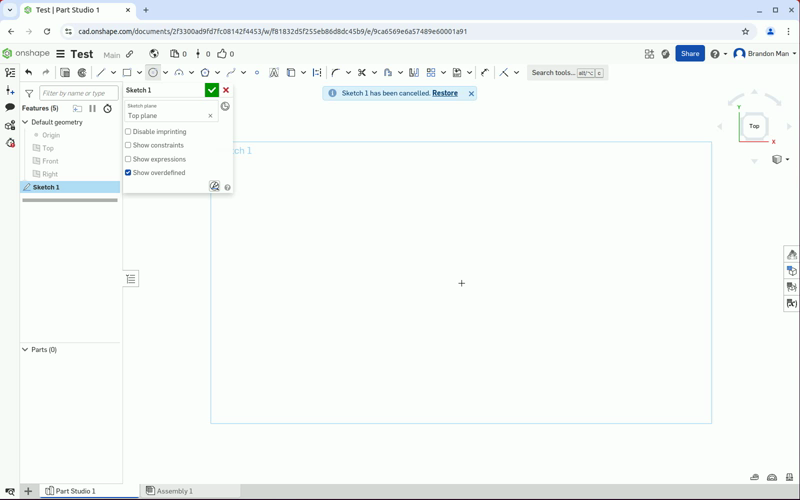
click(461, 282)
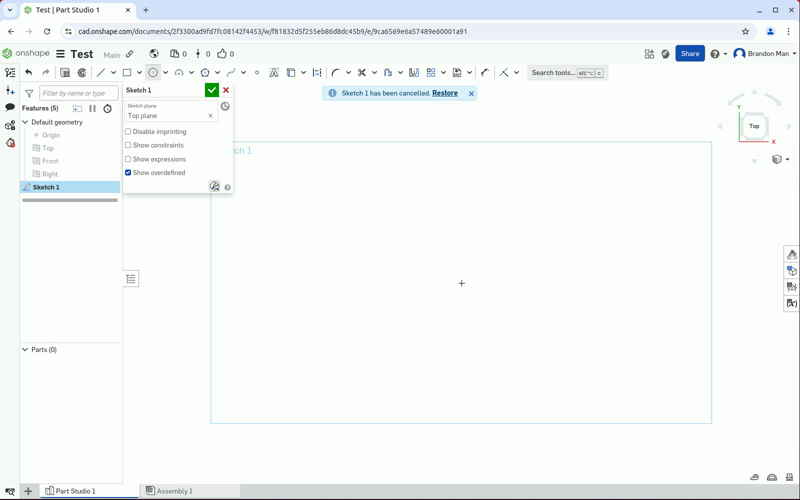
key_up(shift)
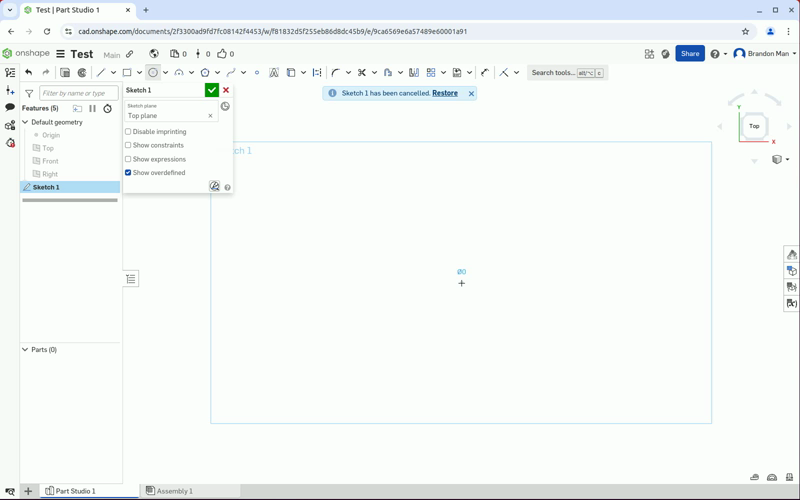
mouse_move(464, 282)
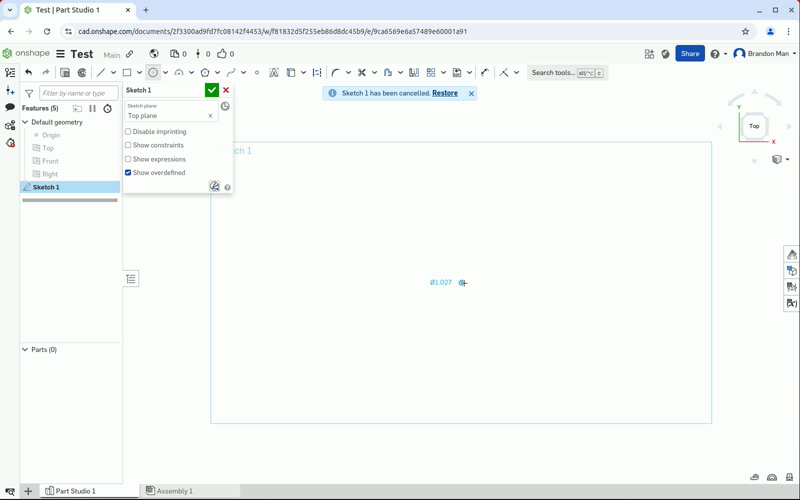
scroll(6)
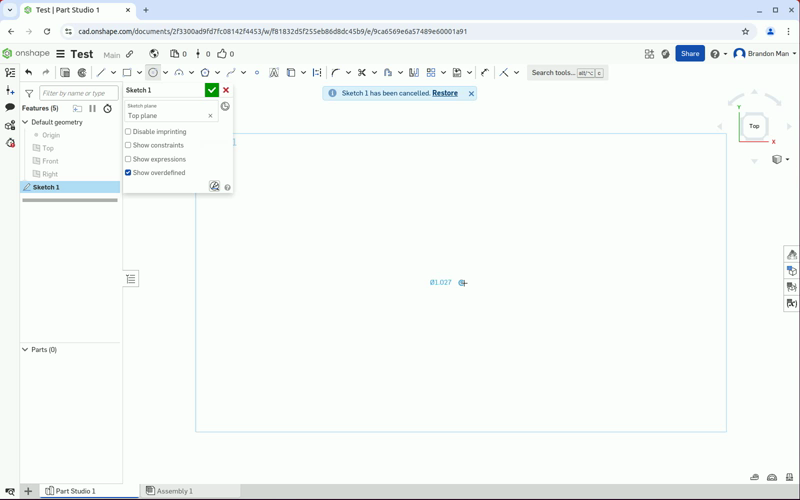
scroll(6)
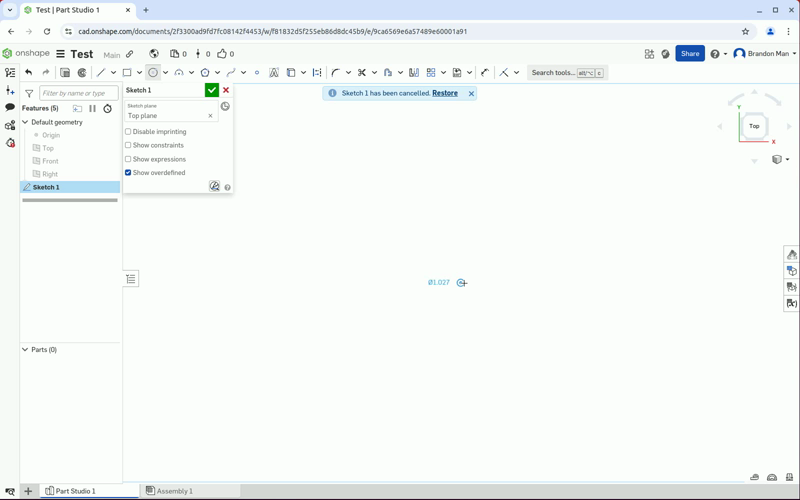
scroll(6)
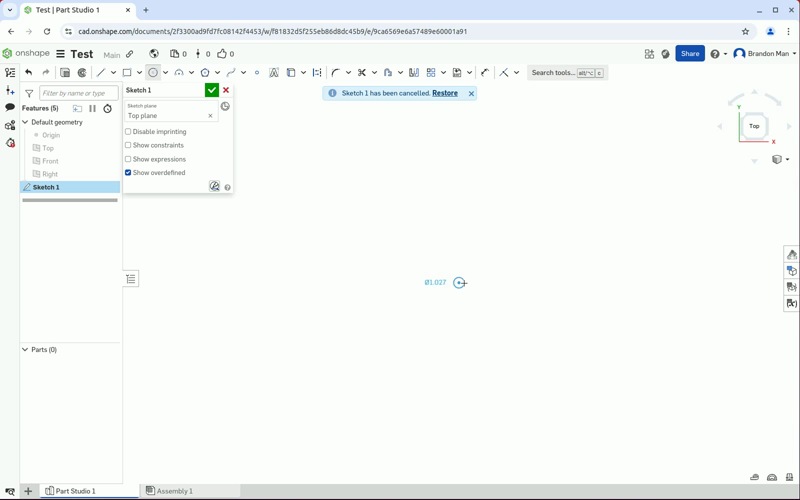
scroll(6)
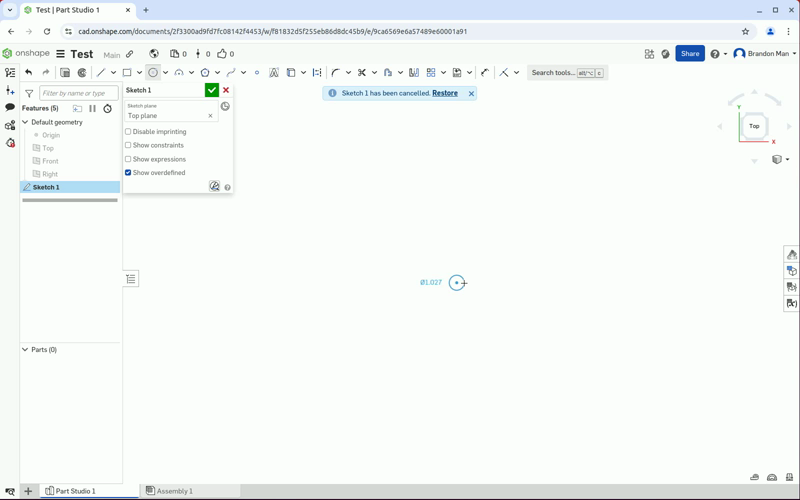
scroll(6)
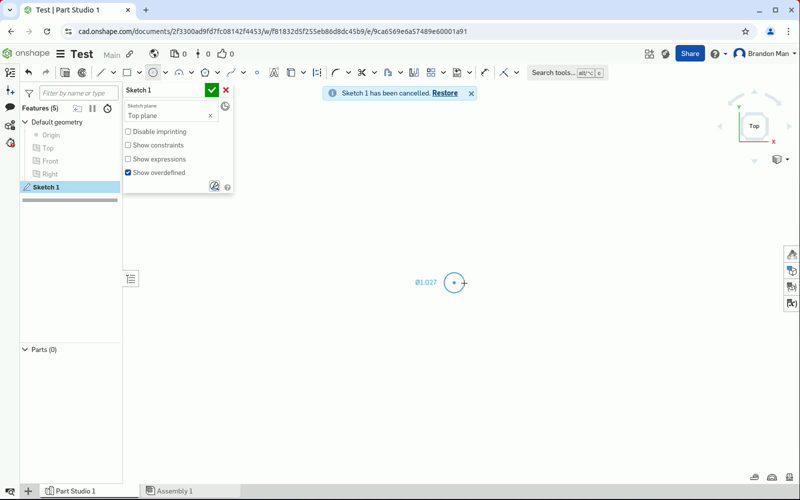
scroll(6)
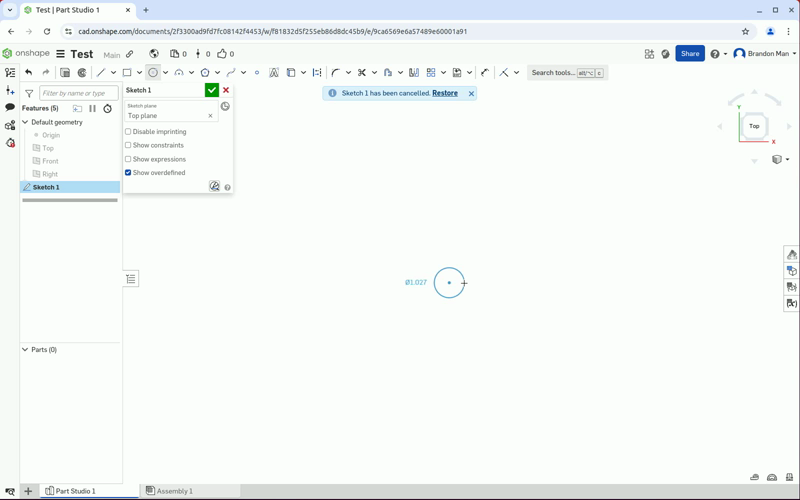
scroll(6)
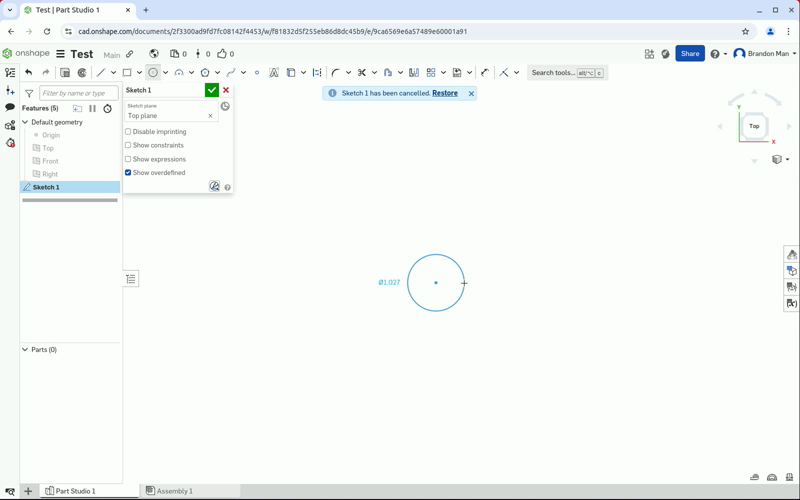
click(464, 282)
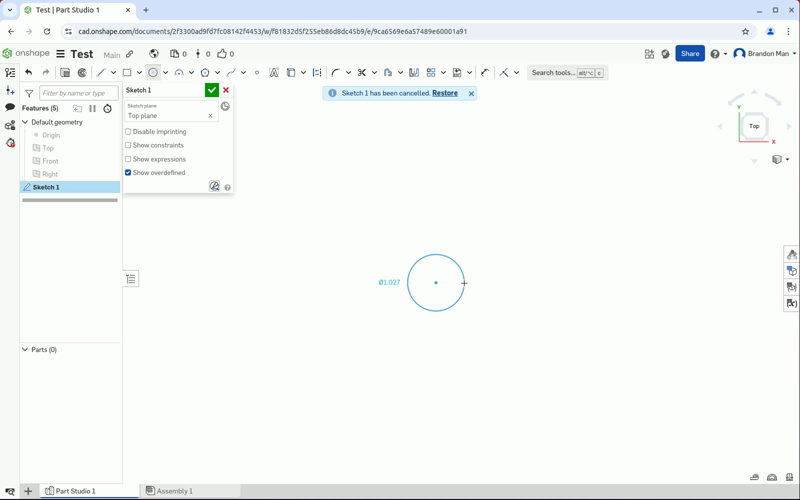
scroll(-6)
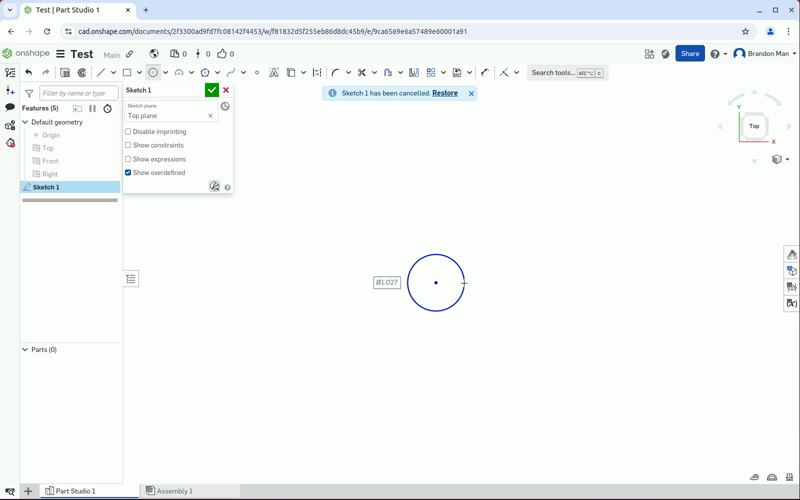
scroll(-6)
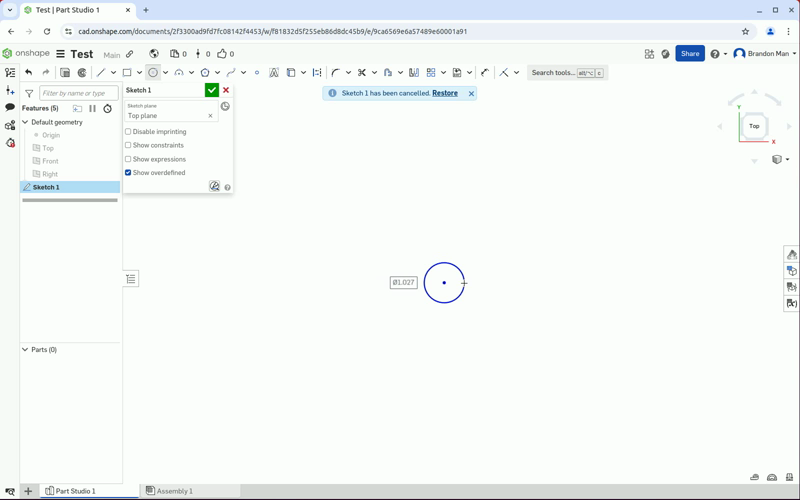
scroll(-6)
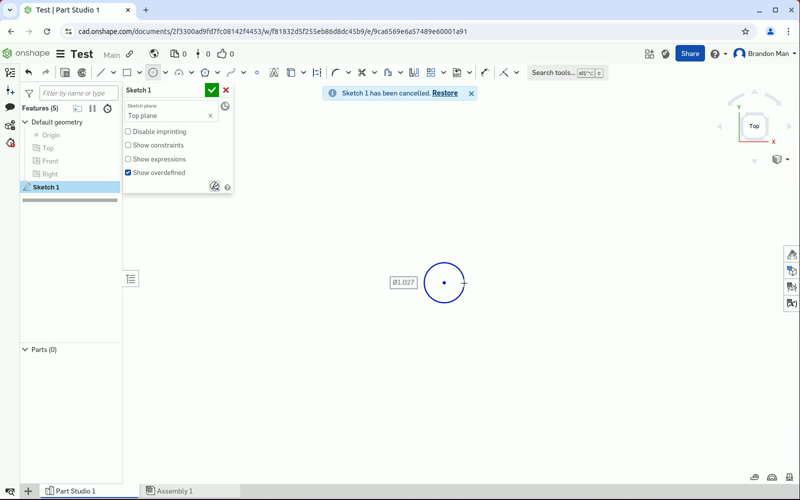
scroll(-6)
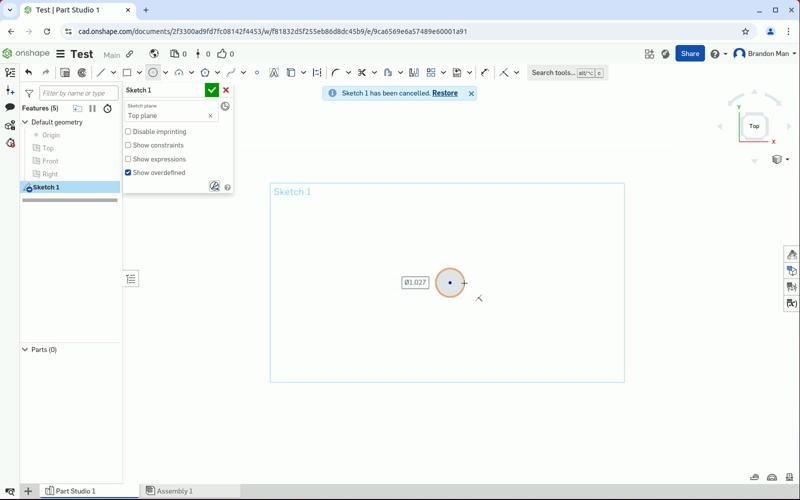
scroll(-6)
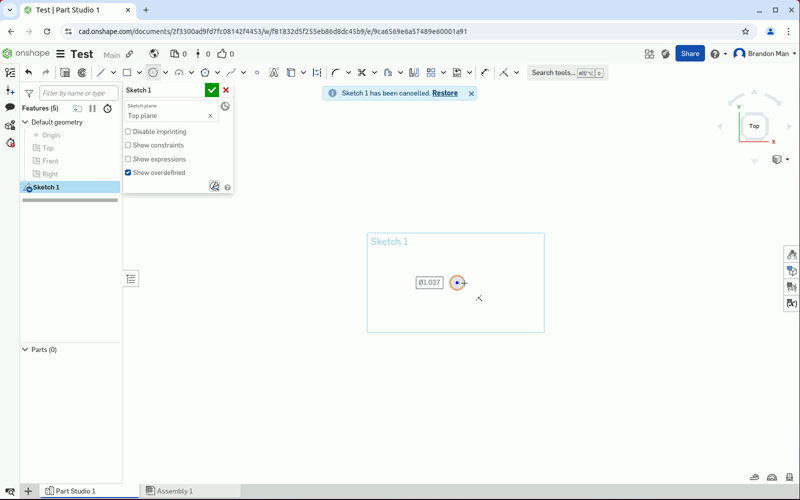
scroll(-6)
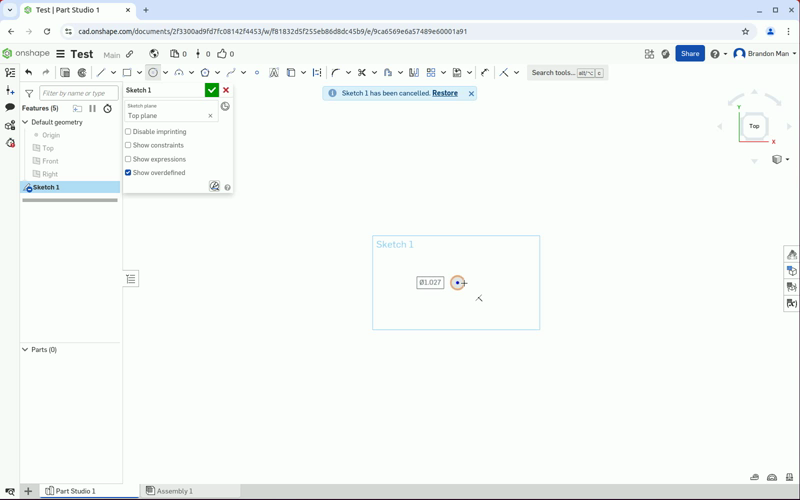
scroll(-6)
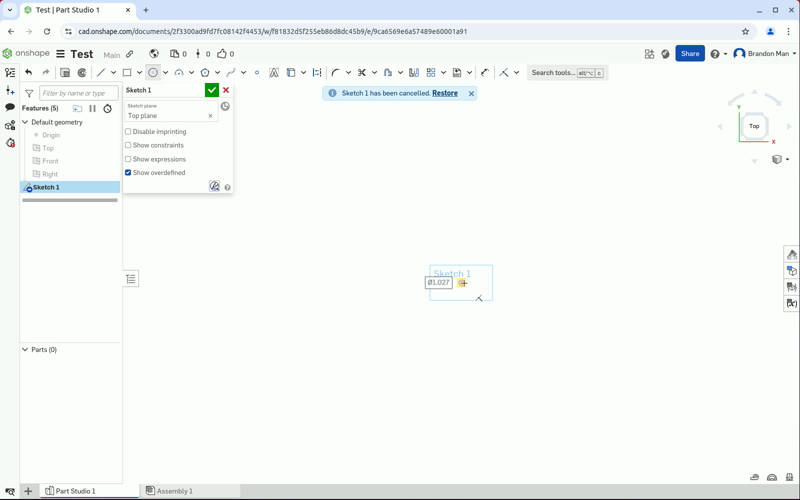
key(esc)
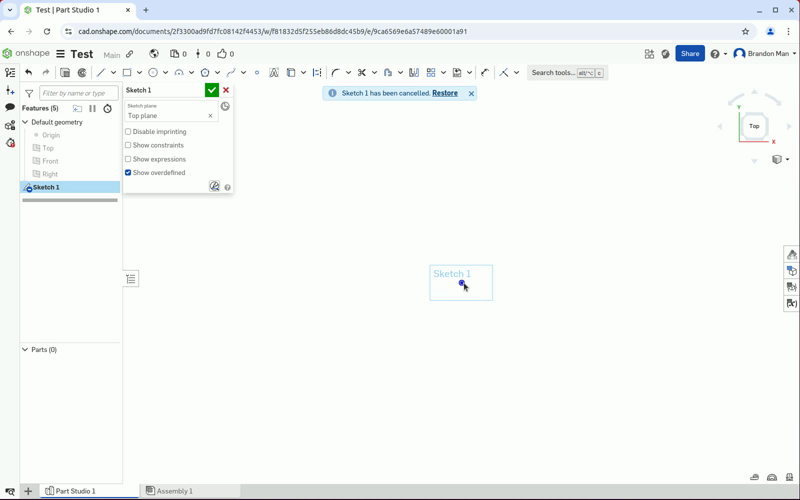
mouse_move(461, 284)
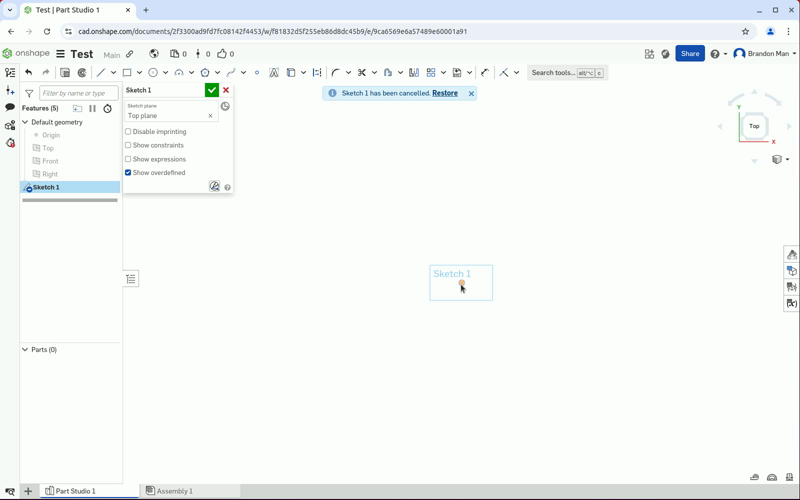
scroll(6)
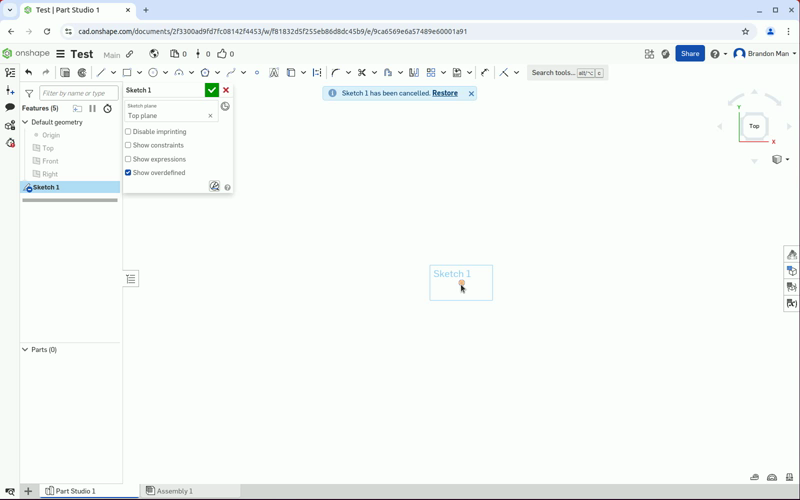
scroll(6)
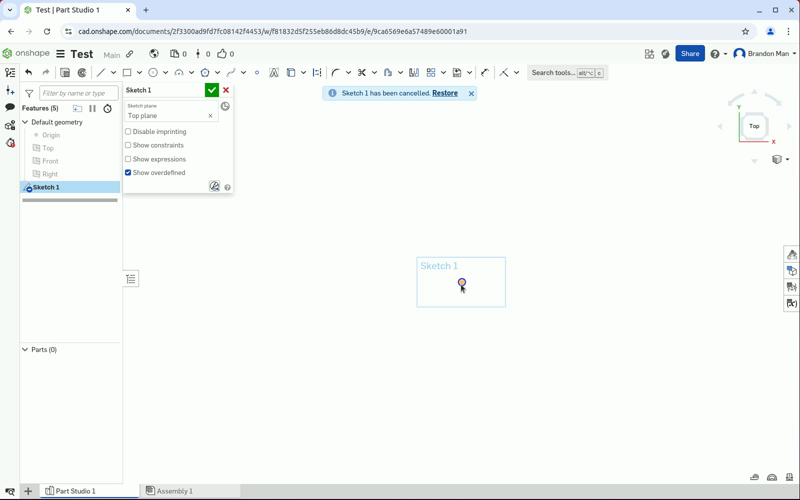
scroll(6)
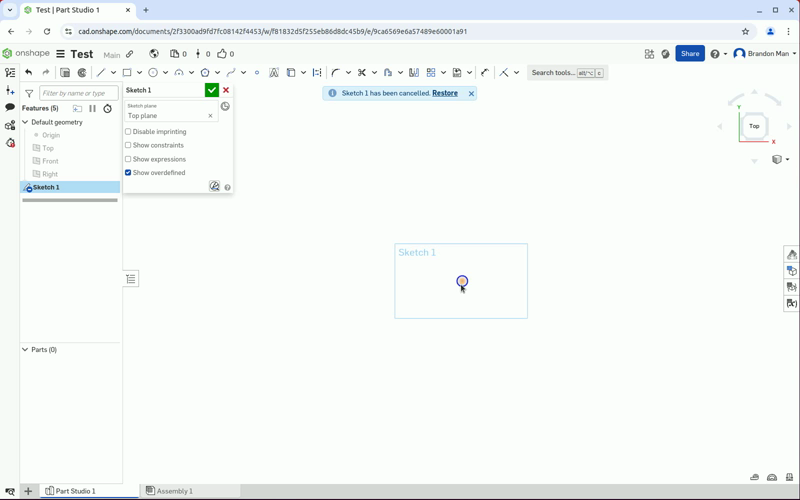
scroll(6)
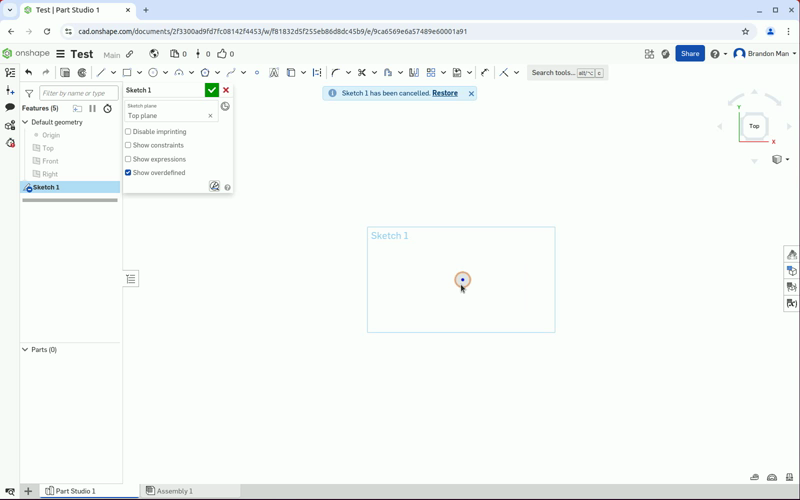
scroll(6)
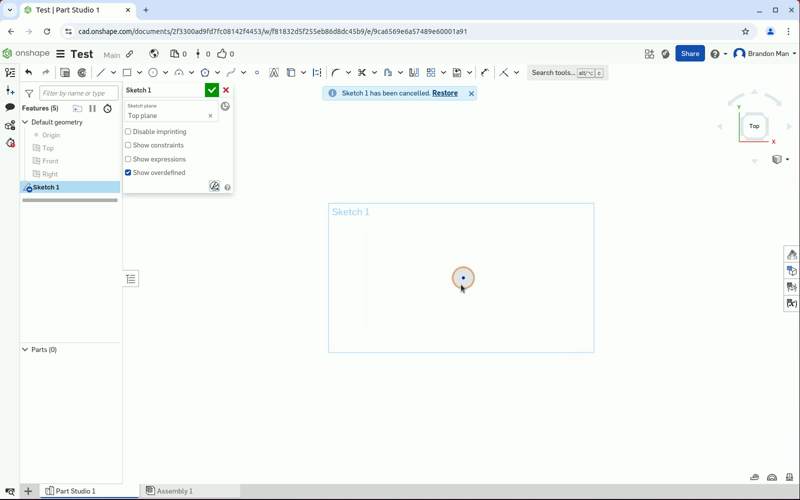
scroll(6)
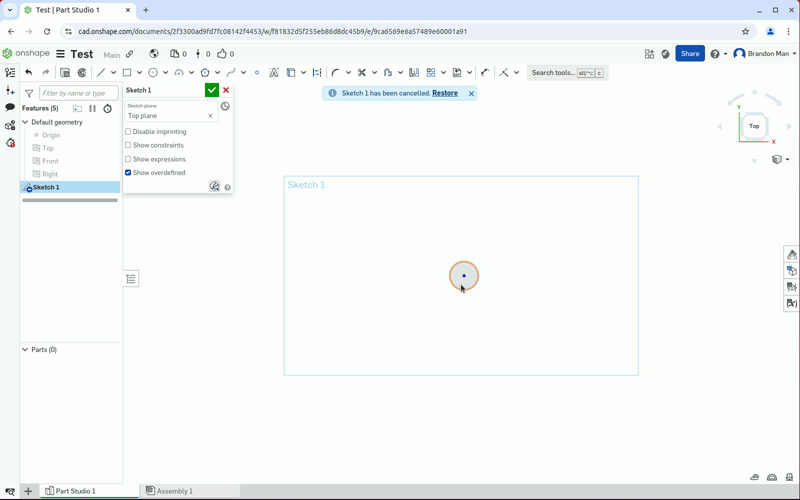
scroll(6)
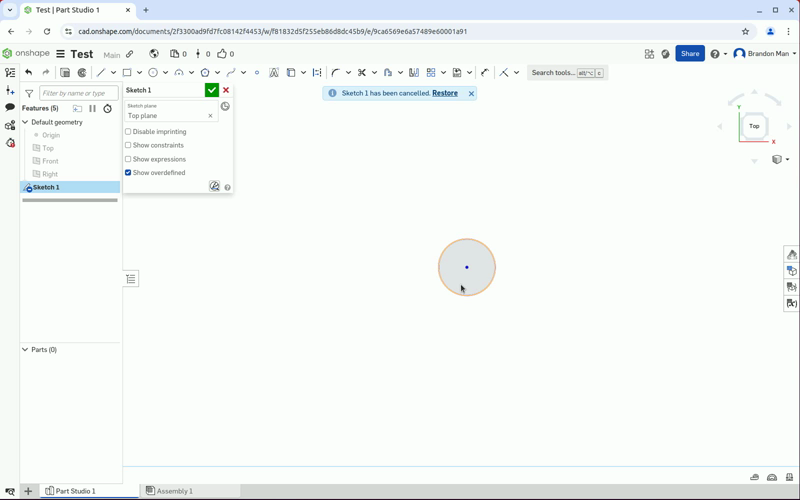
click(461, 284)
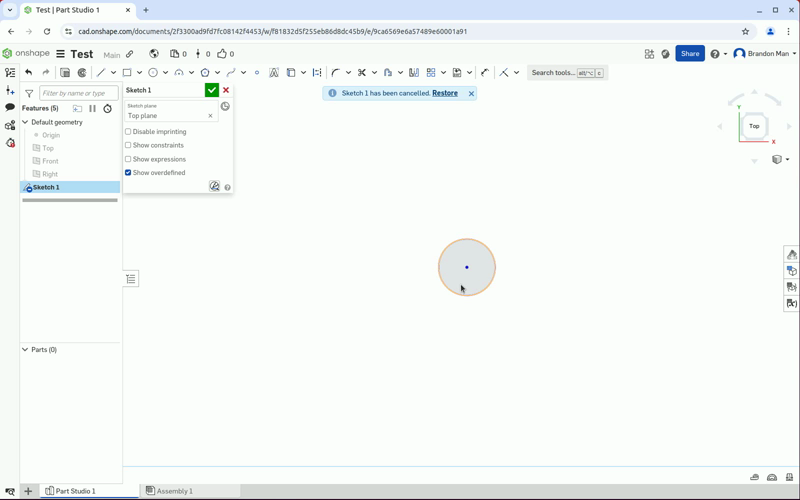
scroll(-6)
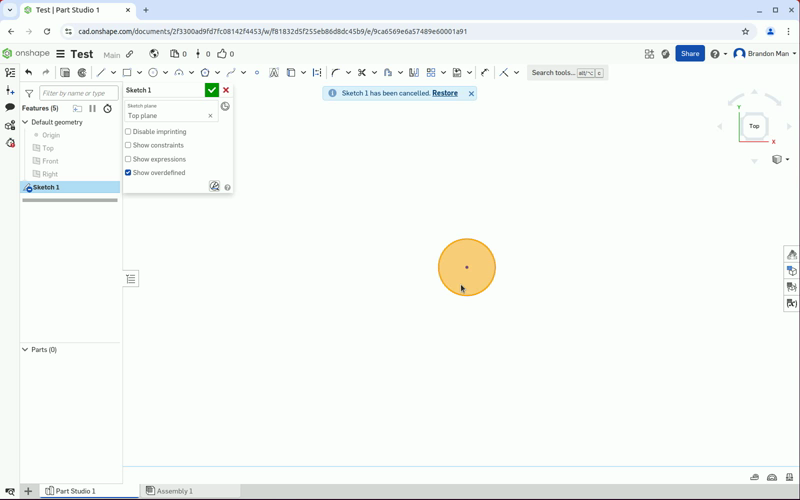
scroll(-6)
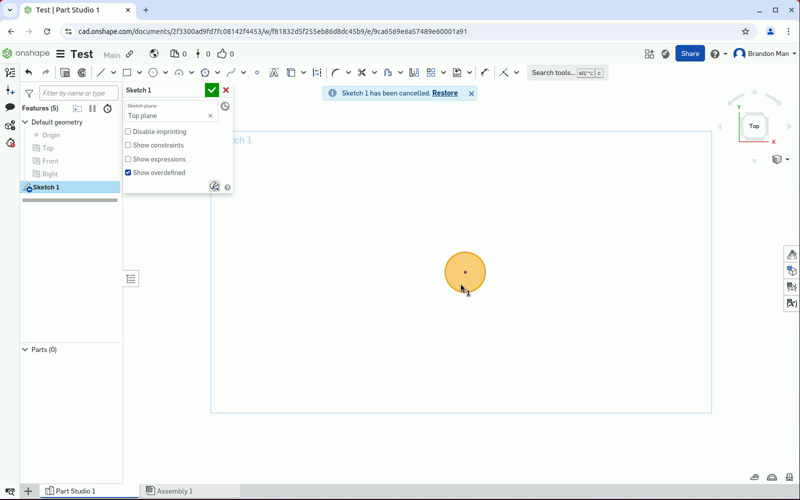
scroll(-6)
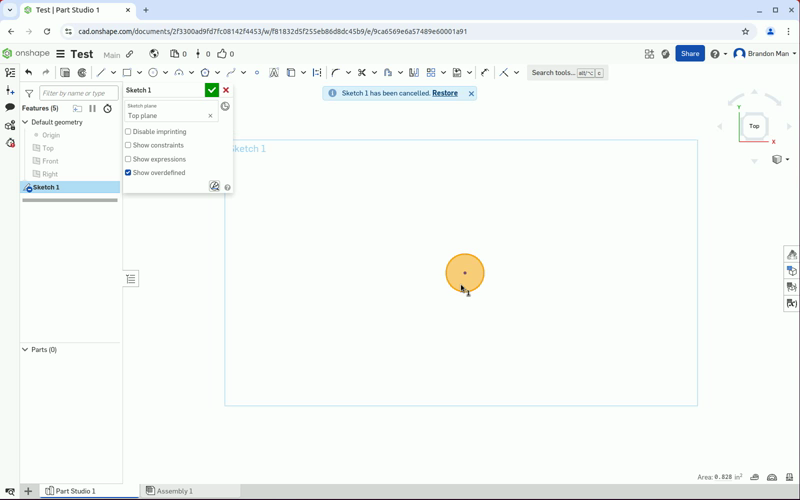
scroll(-6)
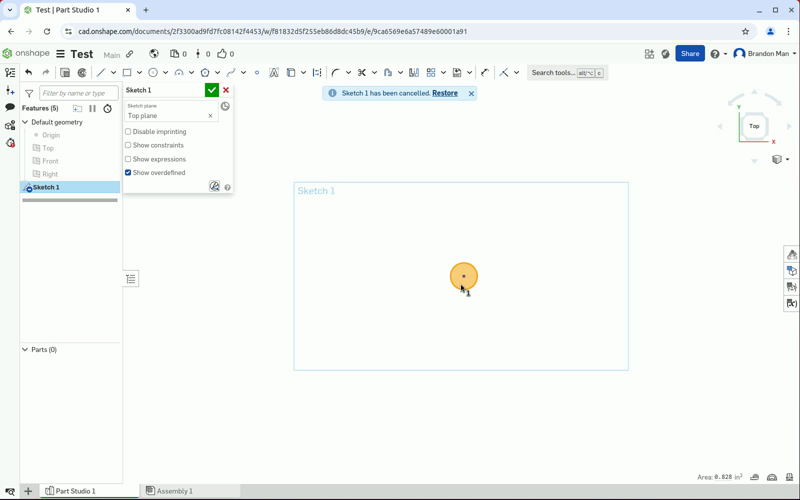
scroll(-6)
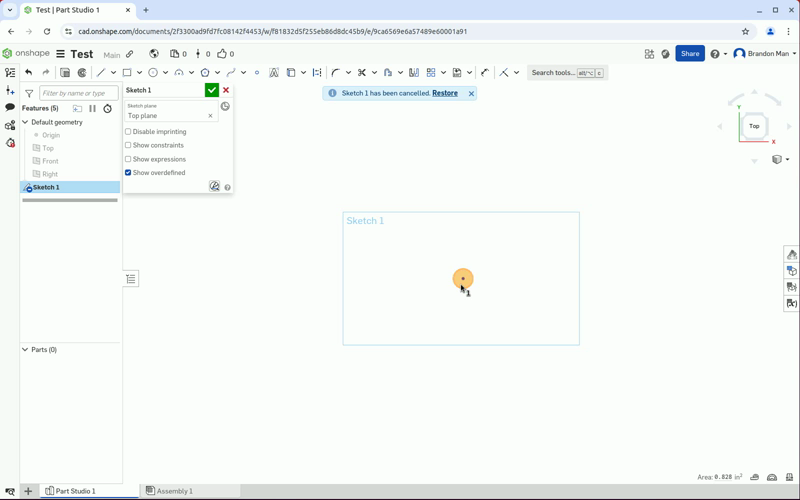
scroll(-6)
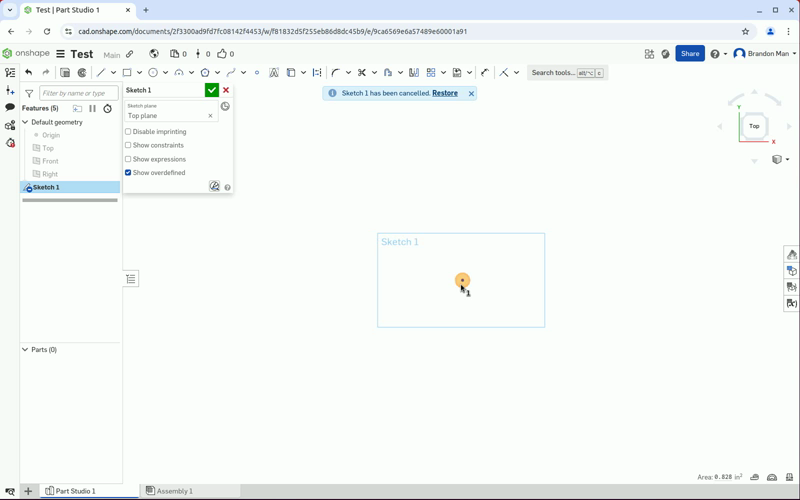
scroll(-6)
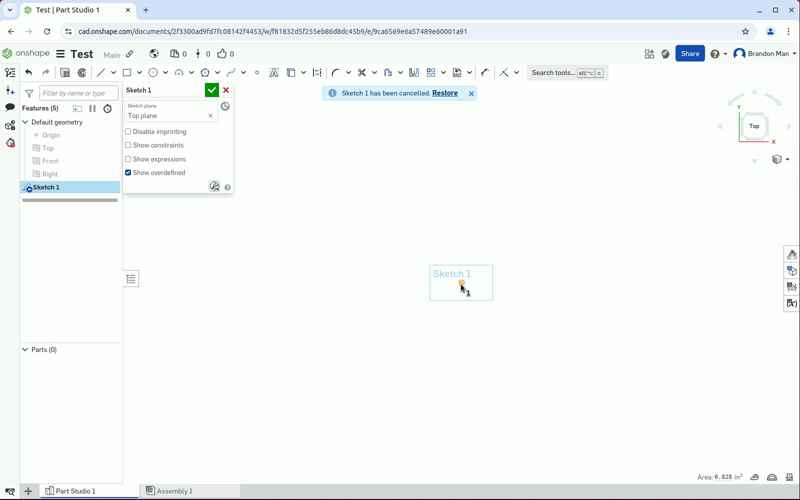
mouse_move(73, 352)
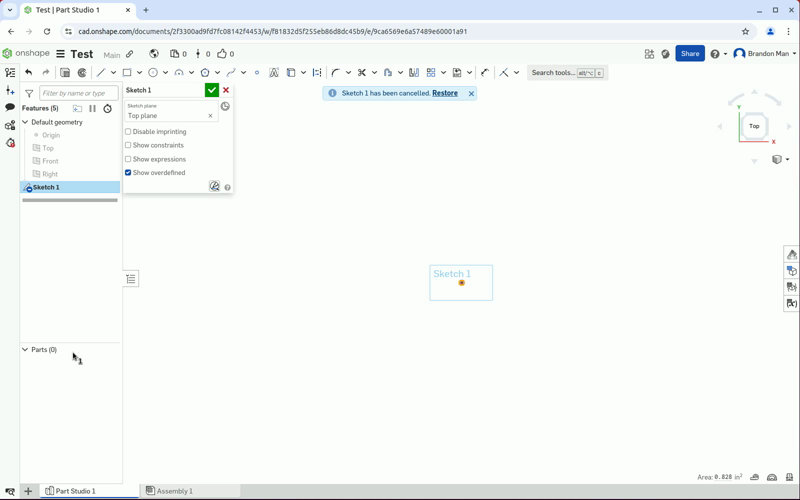
key(shift+y)
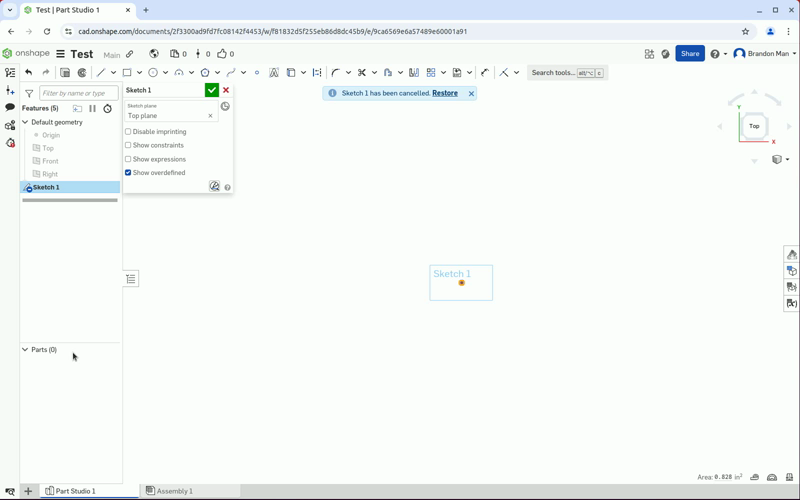
key(shift+e)
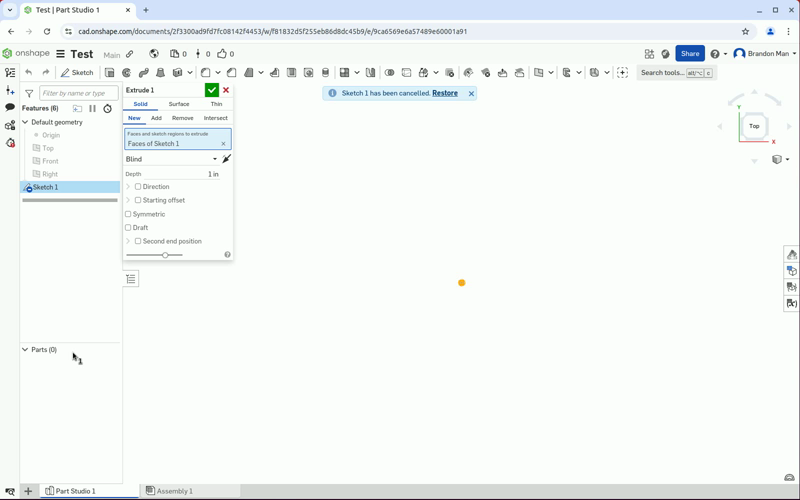
mouse_move(143, 106)
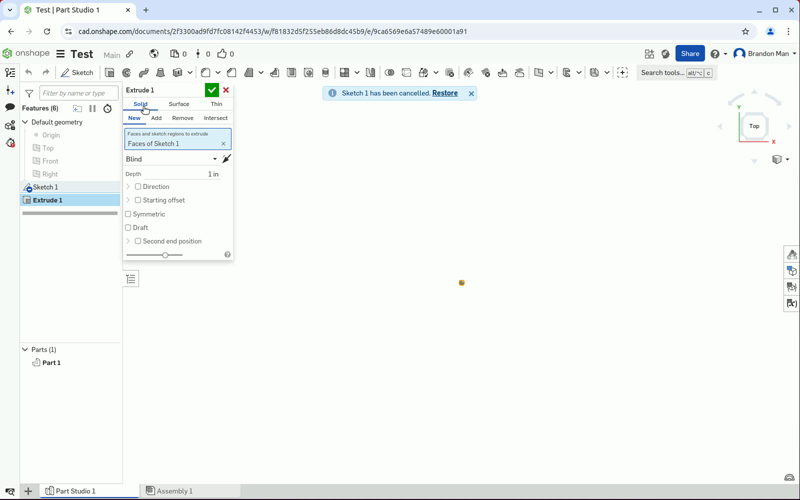
click(143, 106)
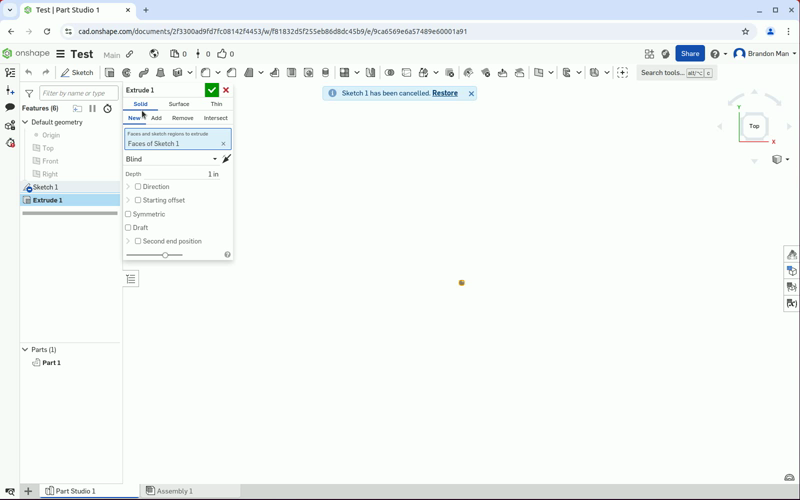
mouse_move(137, 120)
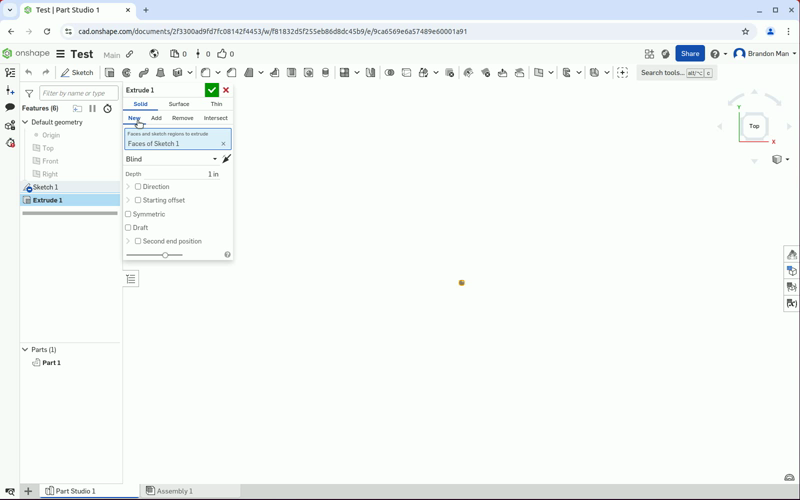
click(137, 120)
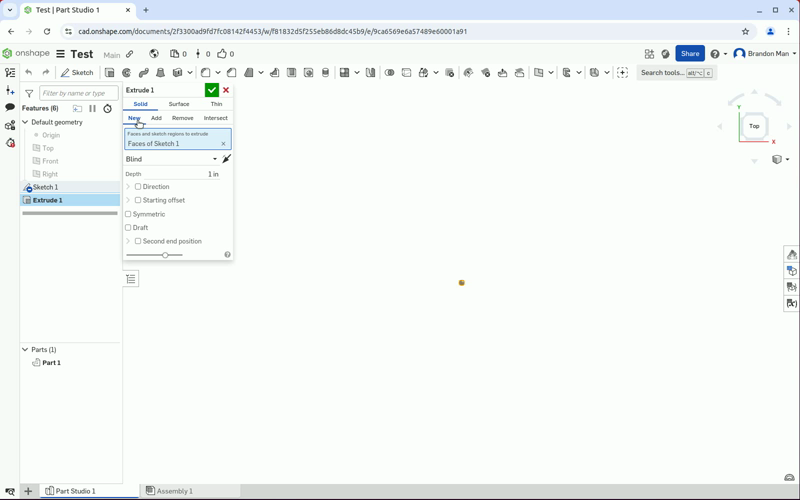
key(tab, 4)
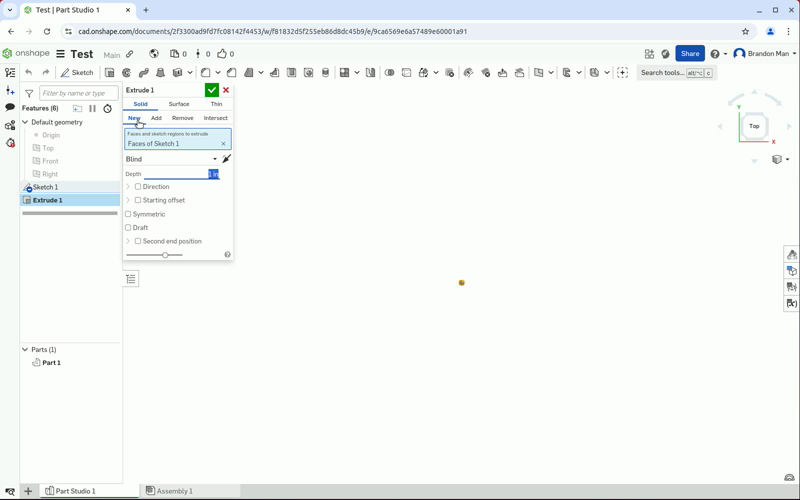
text(23.108)
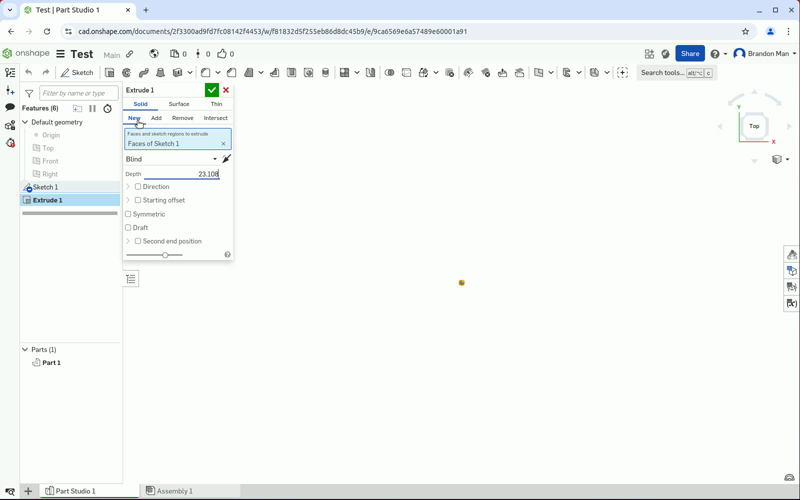
key(enter)
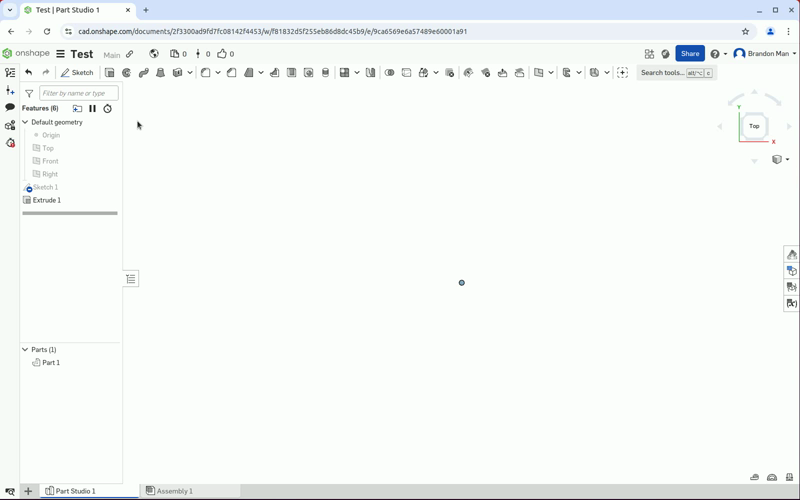
key(shift+h)
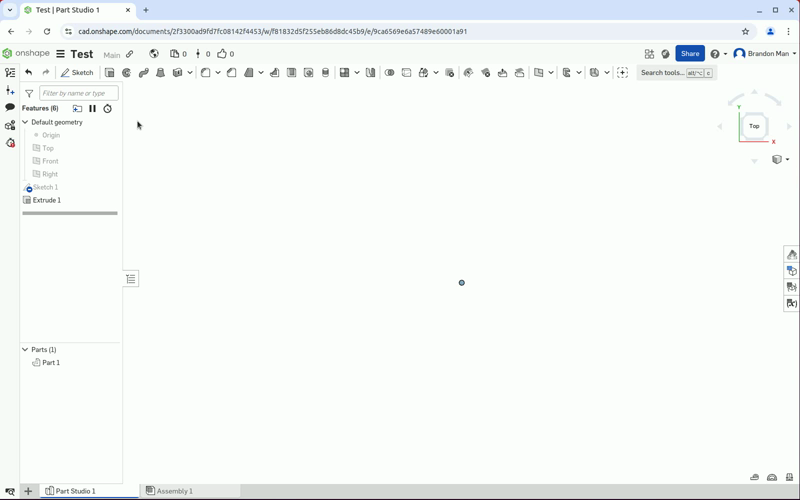
key(shift+h)
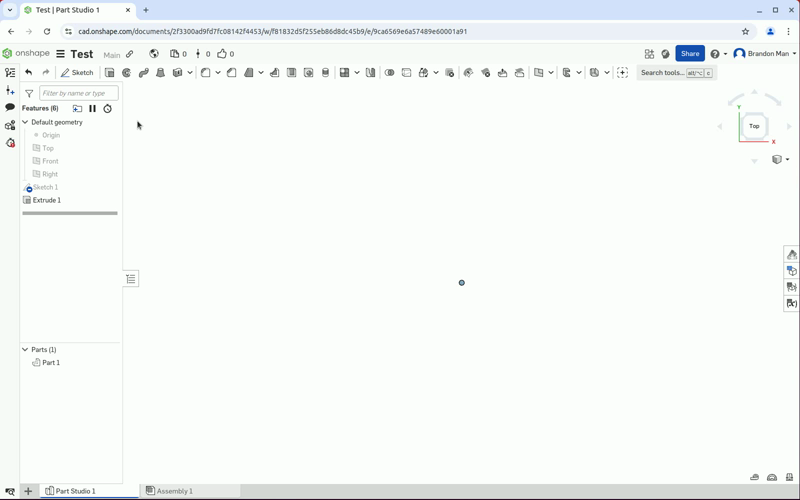
mouse_move(73, 189)
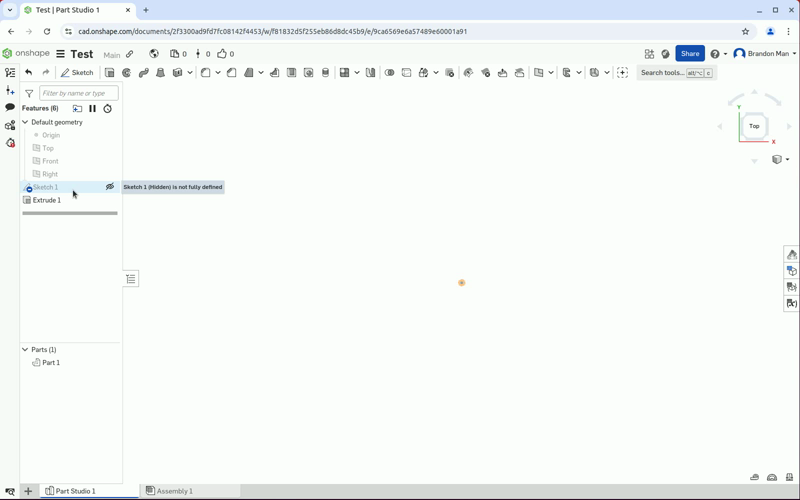
click(73, 189)
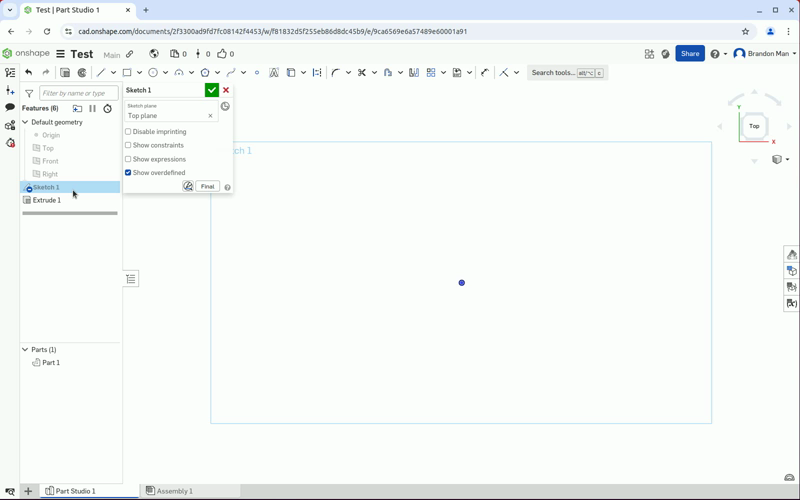
mouse_move(229, 92)
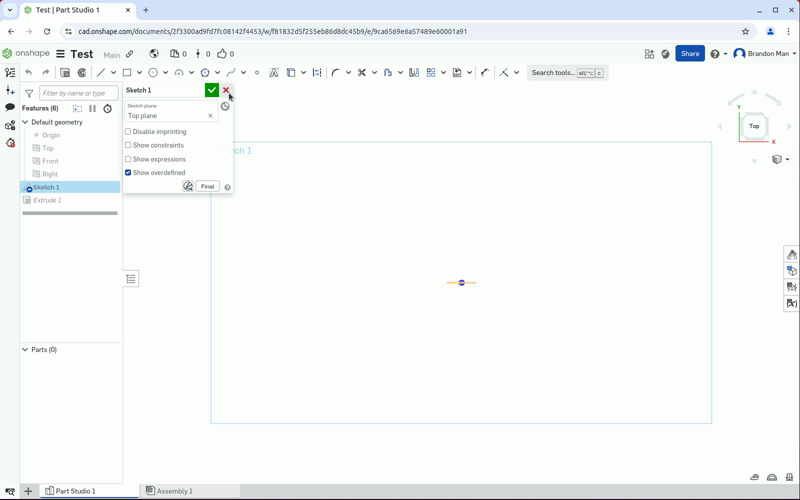
click(229, 92)
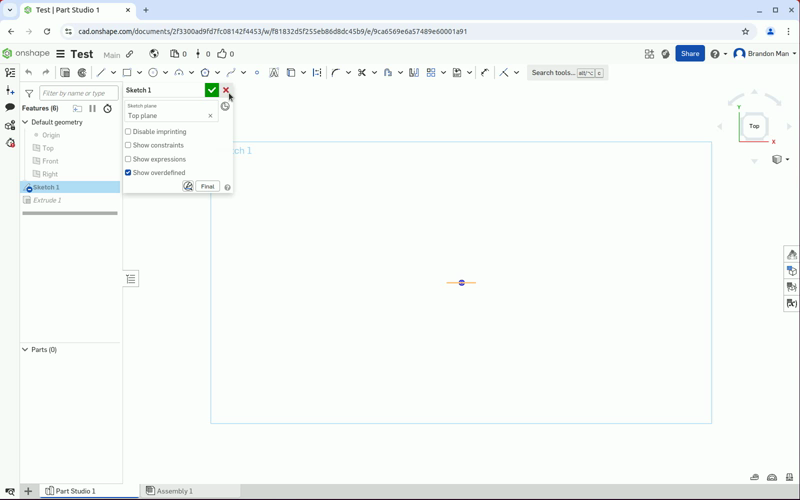
key(shift+s)
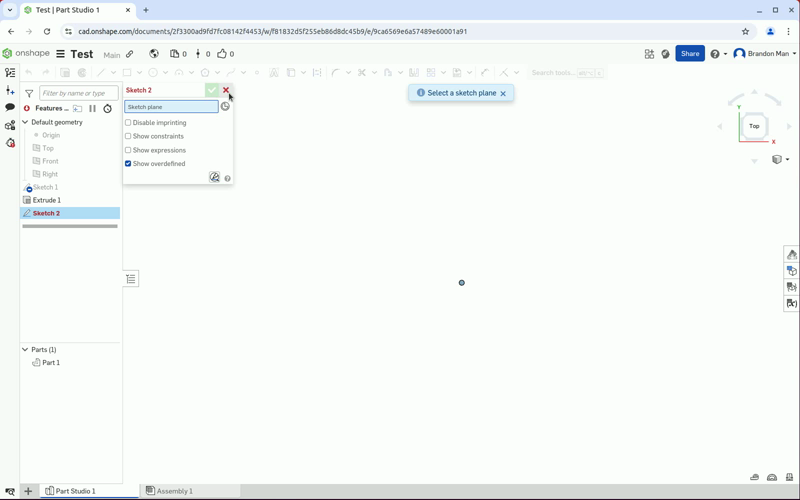
mouse_move(73, 150)
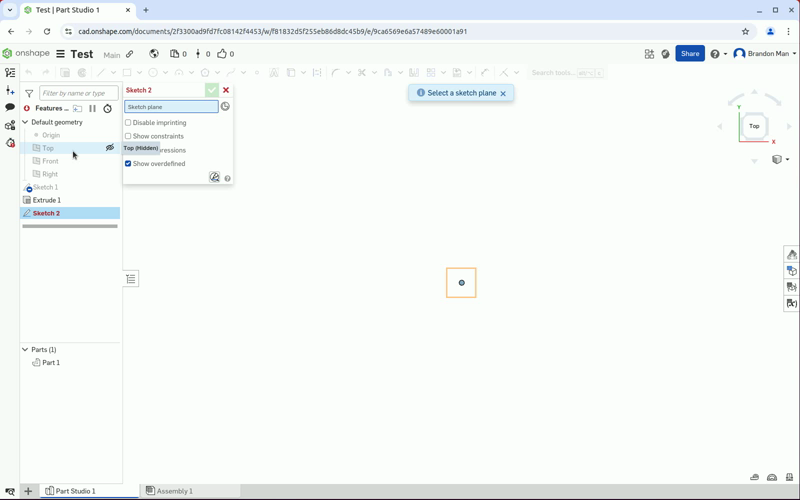
click(73, 150)
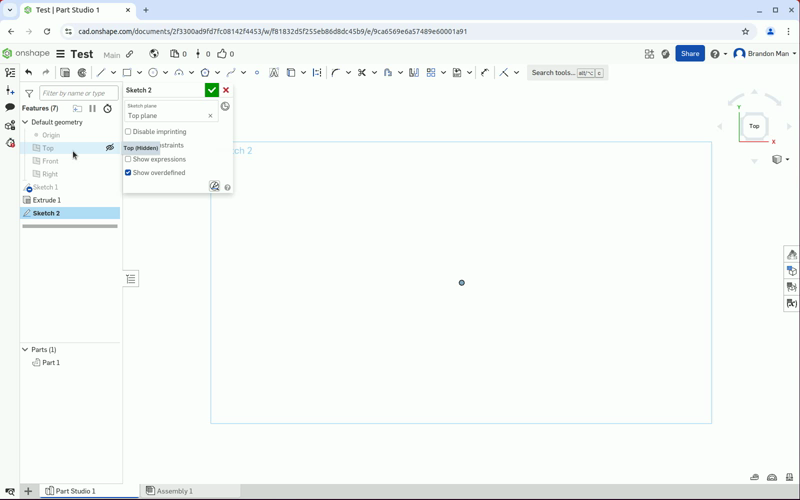
mouse_move(73, 352)
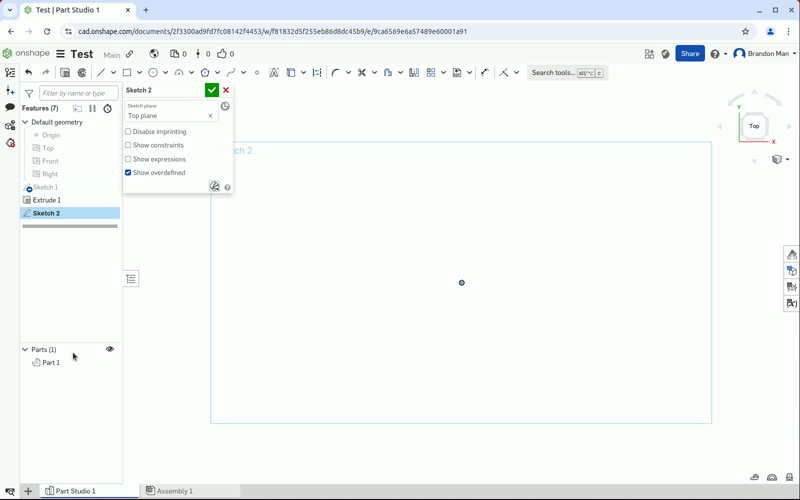
key(y)
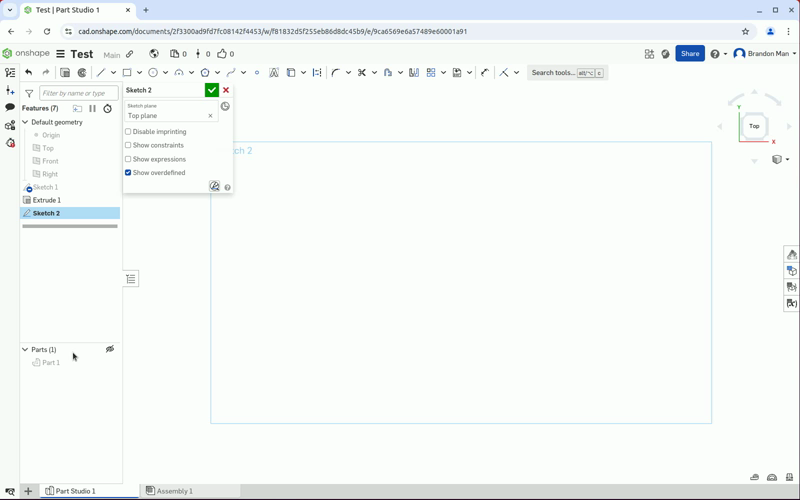
key(c)
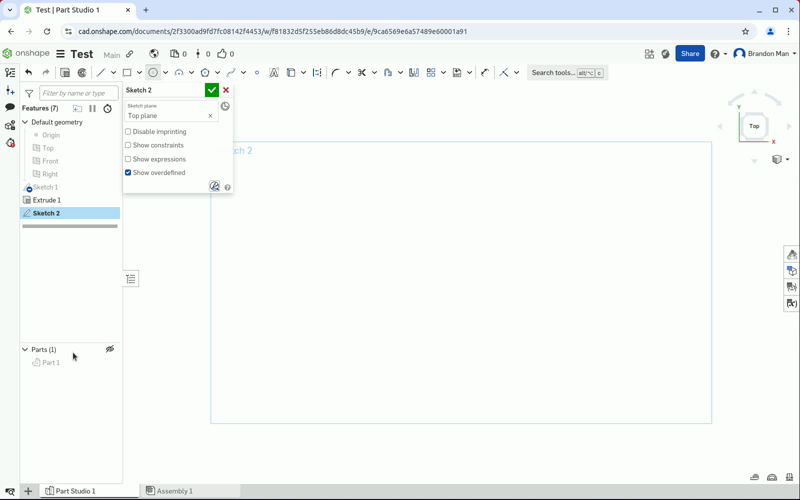
key_down(shift)
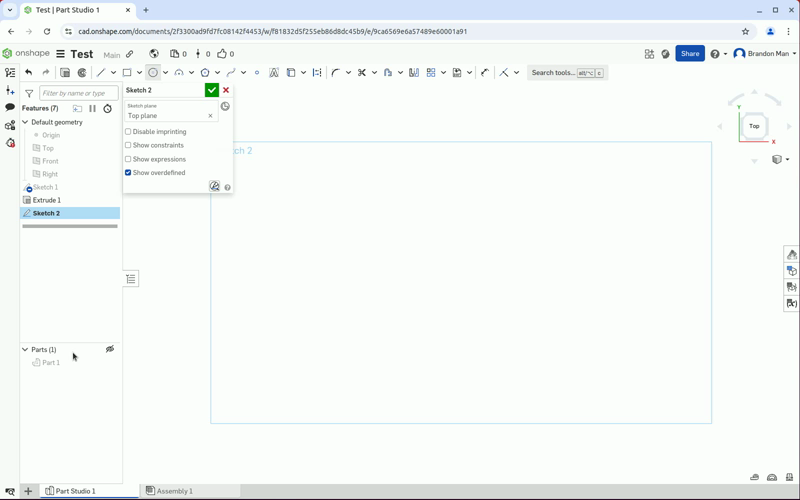
mouse_move(450, 282)
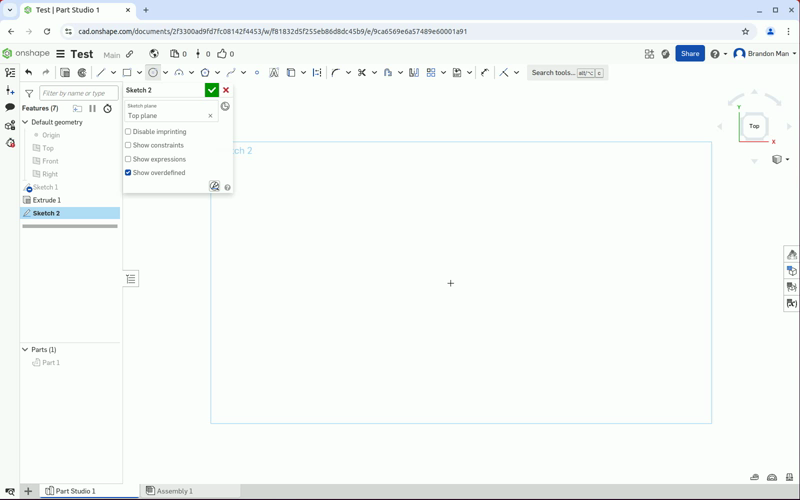
click(450, 282)
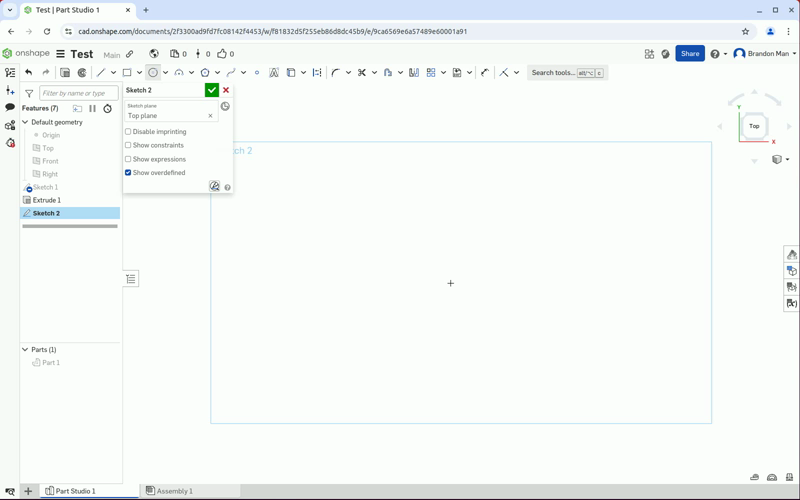
key_up(shift)
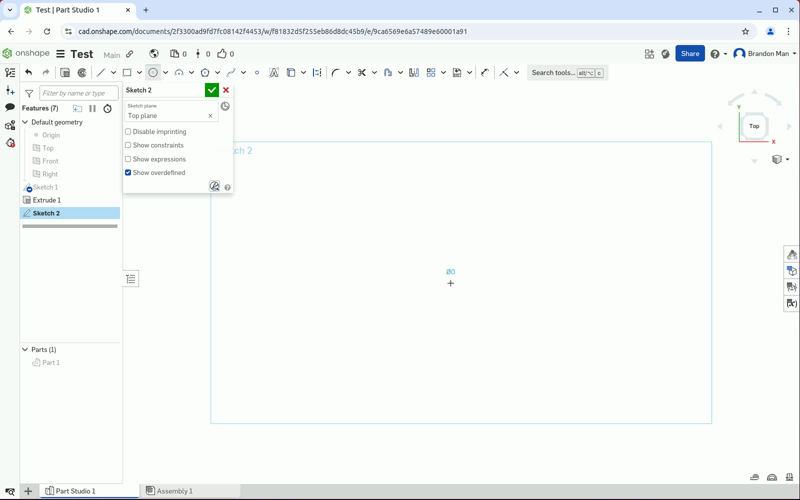
mouse_move(452, 282)
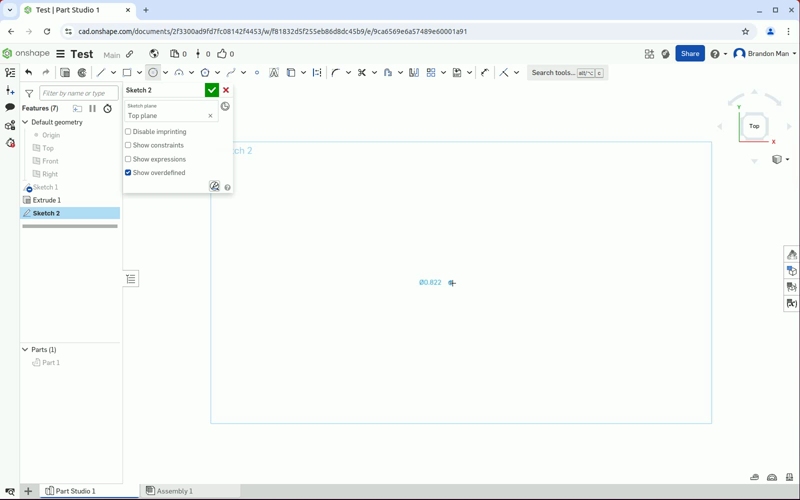
scroll(6)
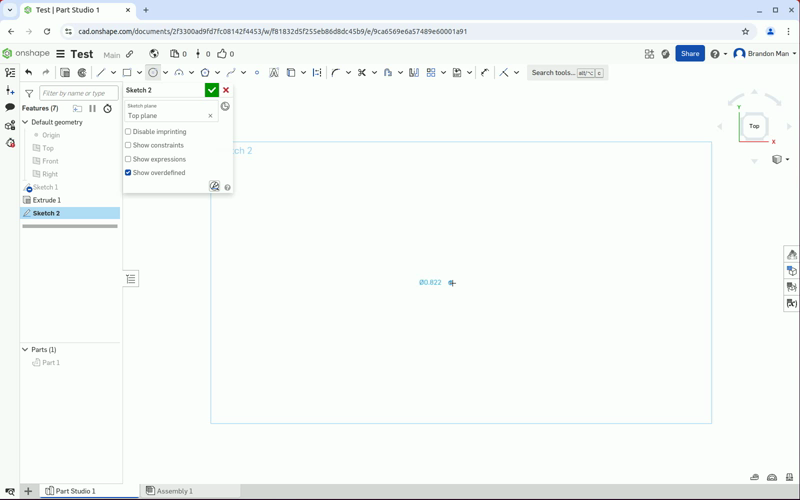
scroll(6)
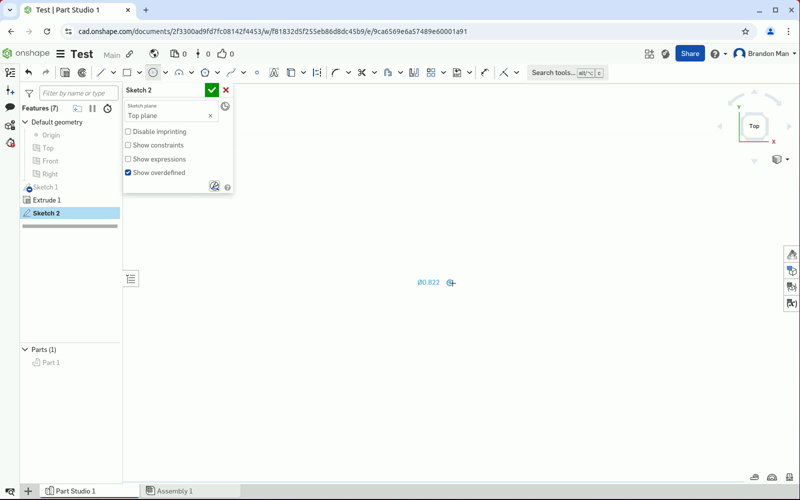
scroll(6)
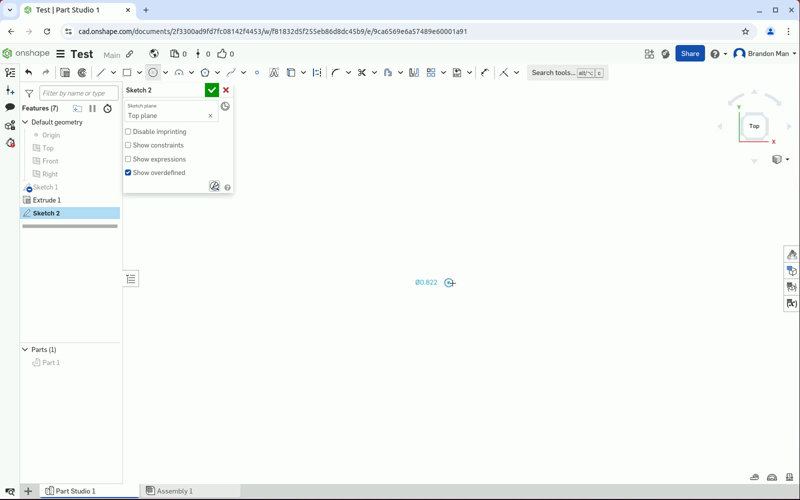
scroll(6)
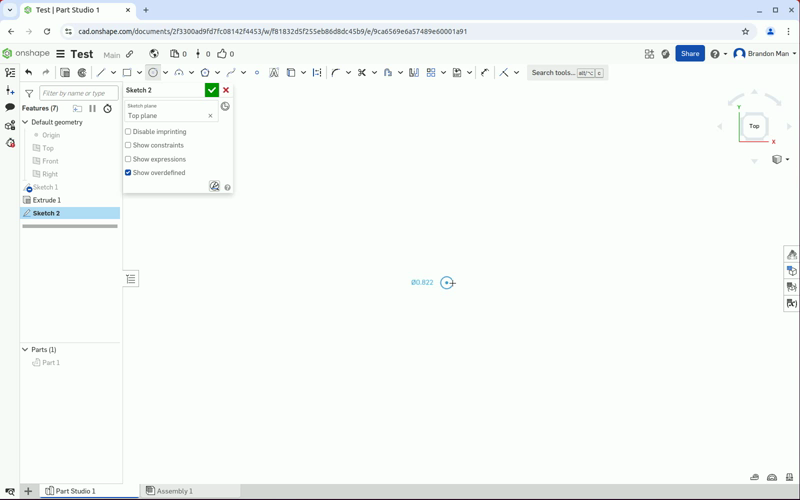
scroll(6)
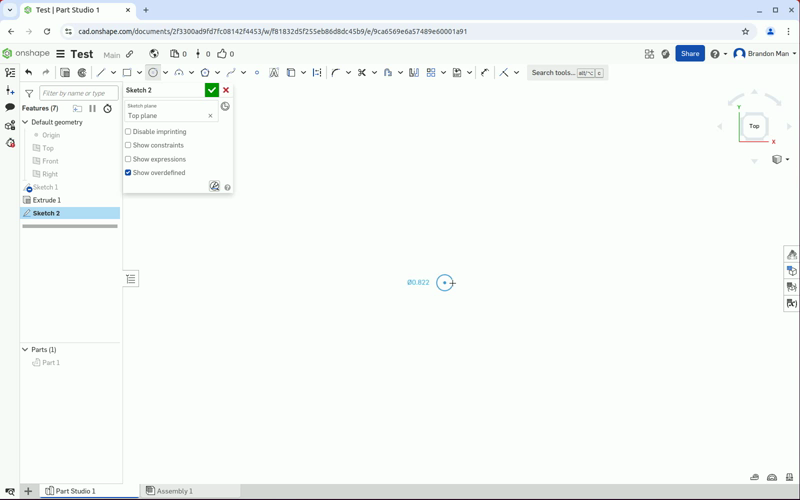
scroll(6)
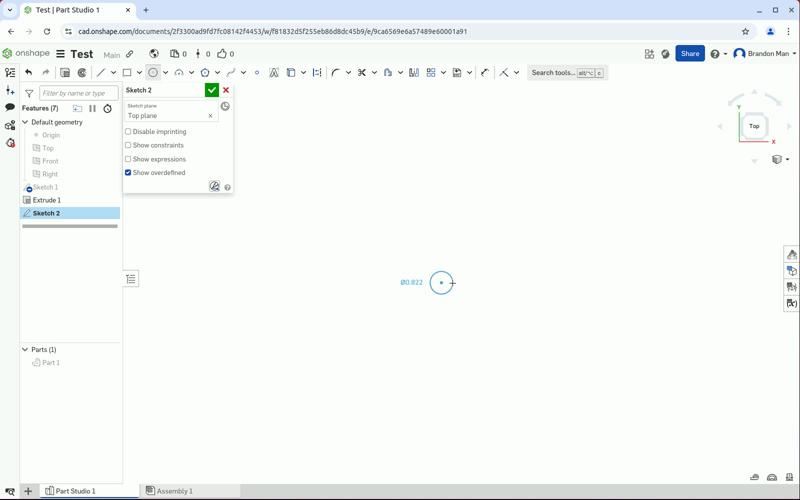
scroll(6)
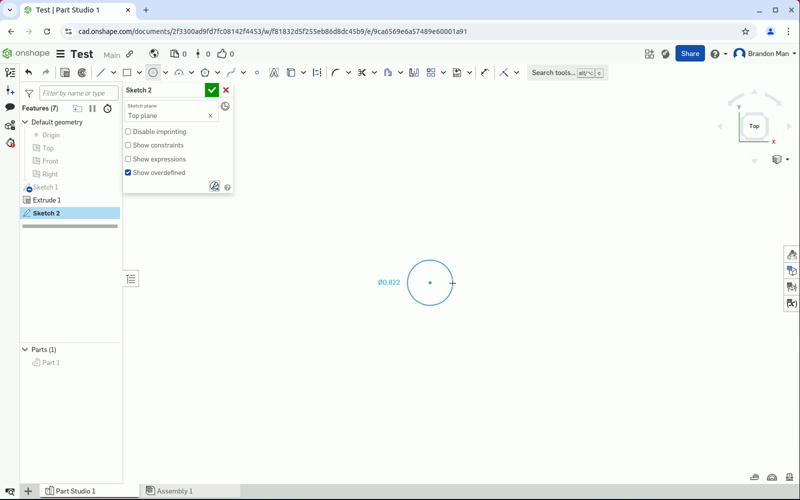
click(452, 282)
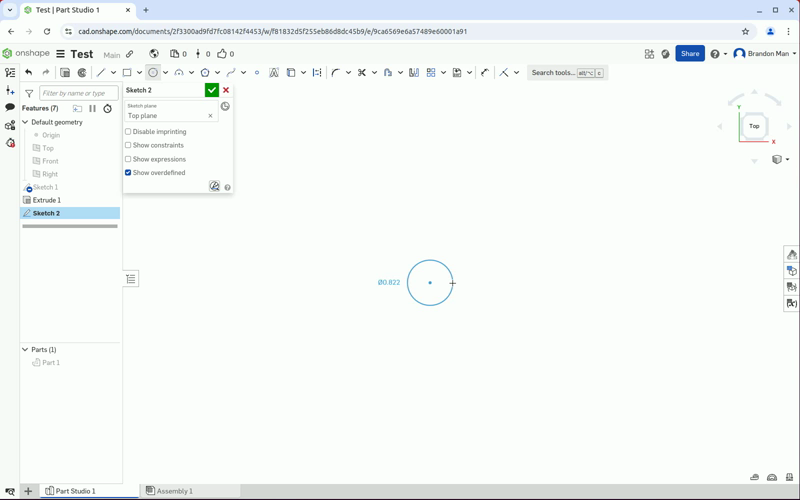
scroll(-6)
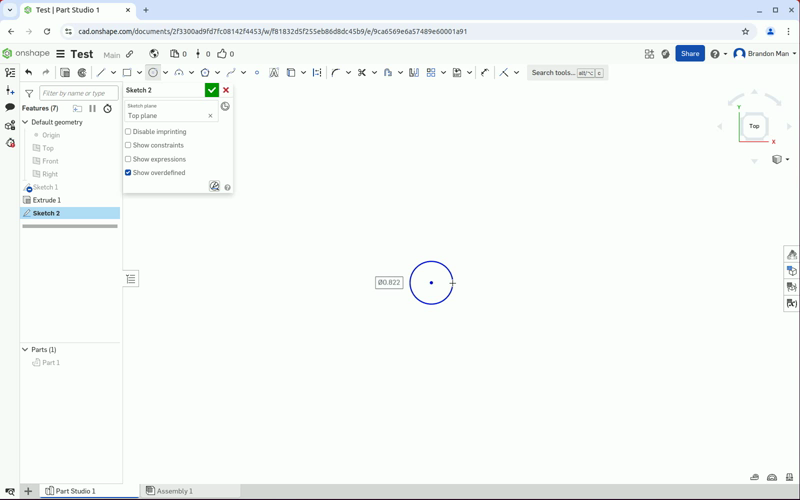
scroll(-6)
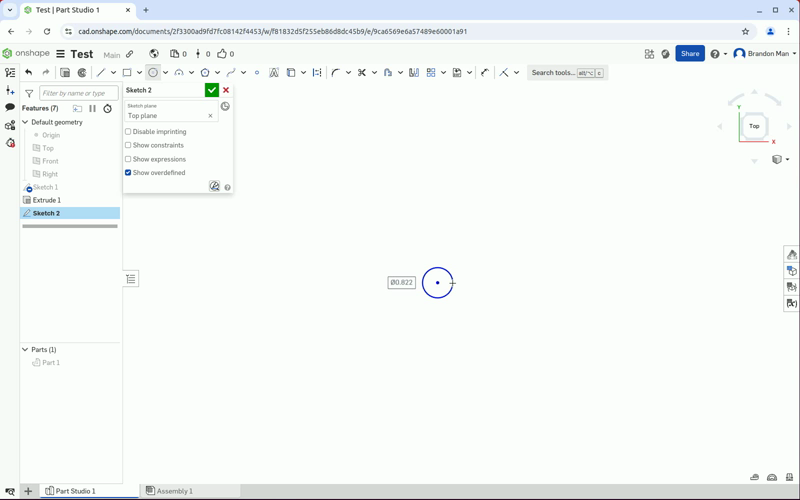
scroll(-6)
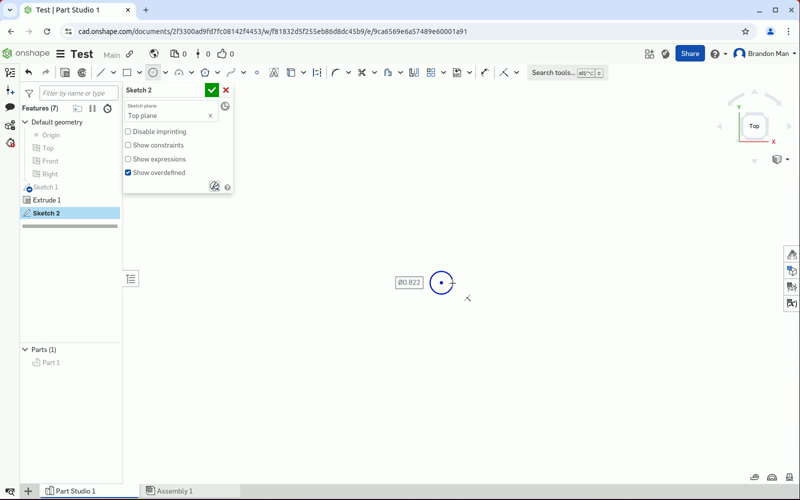
scroll(-6)
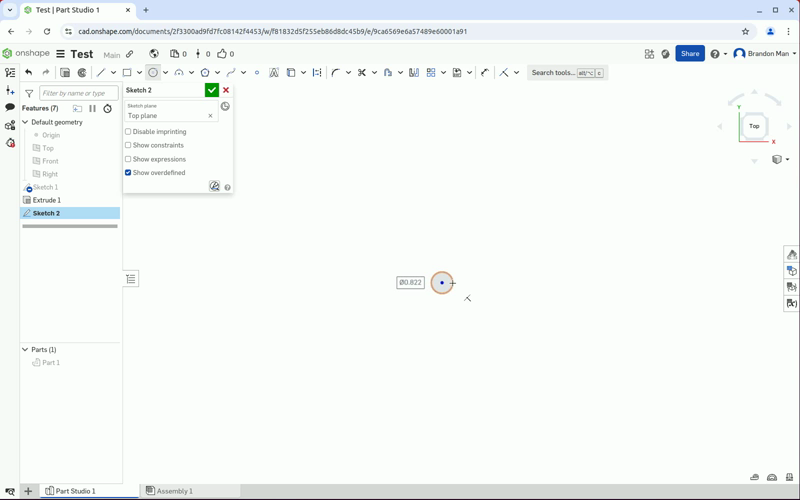
scroll(-6)
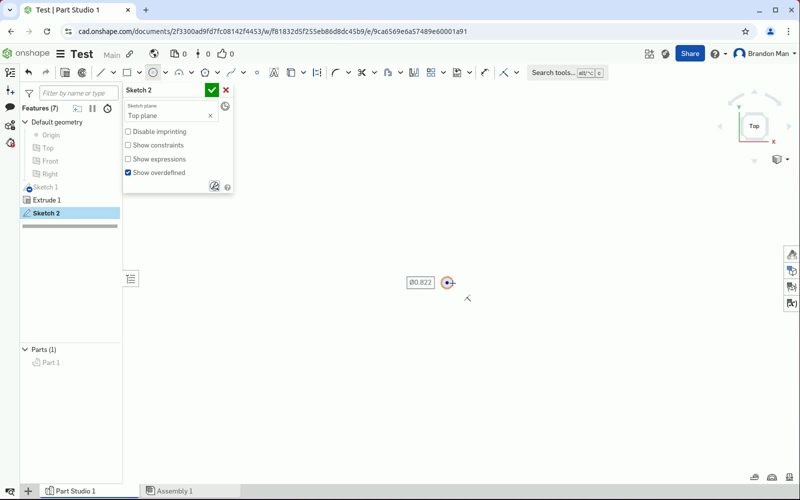
scroll(-6)
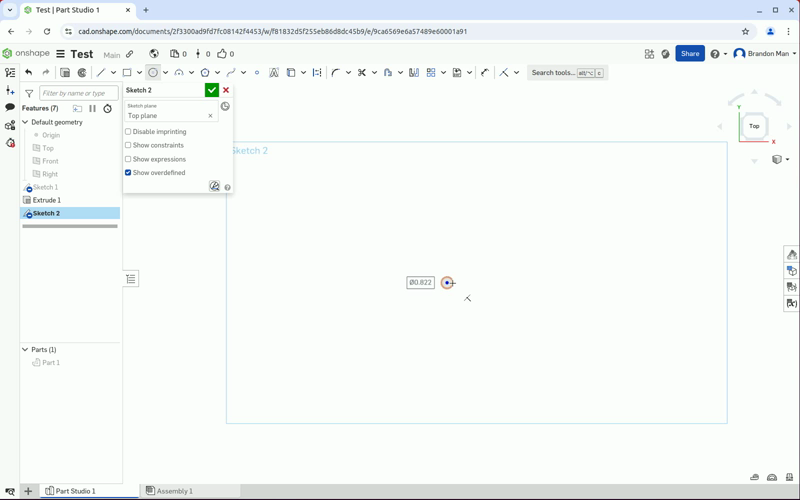
scroll(-6)
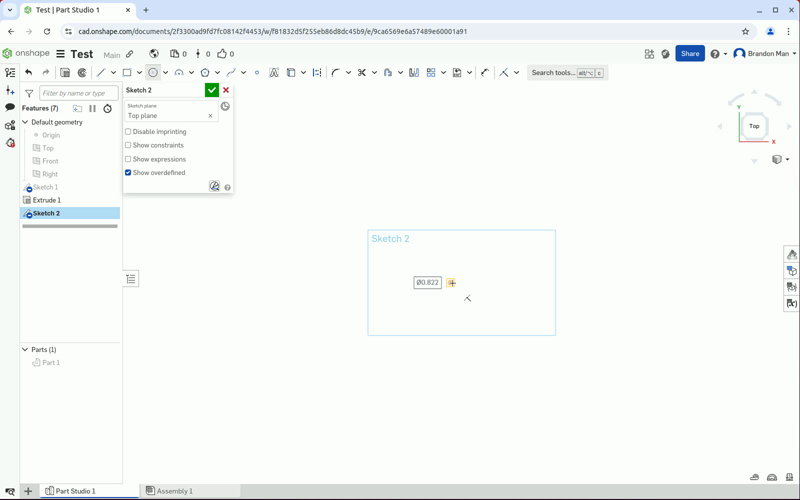
key(esc)
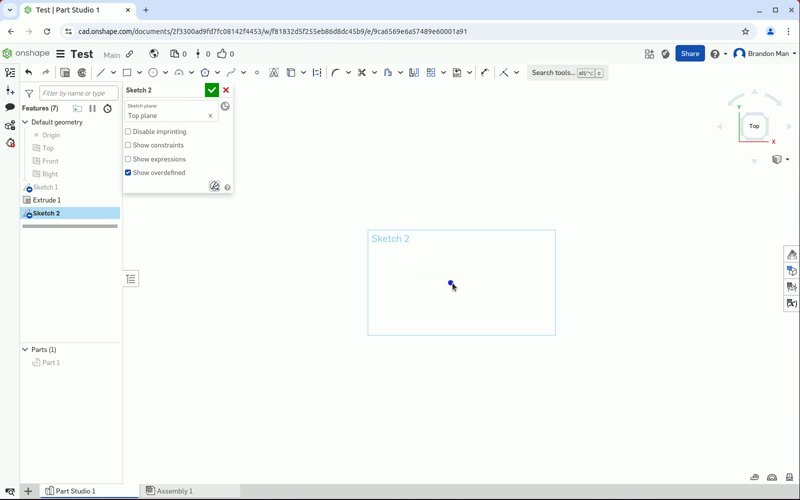
mouse_move(449, 282)
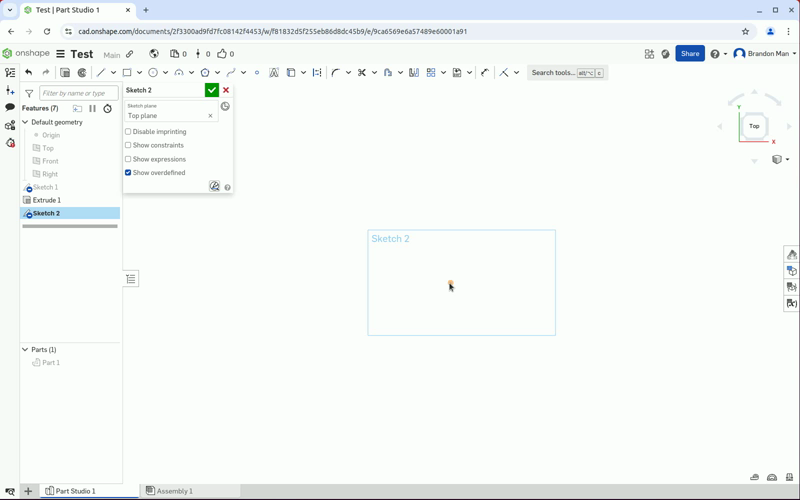
scroll(6)
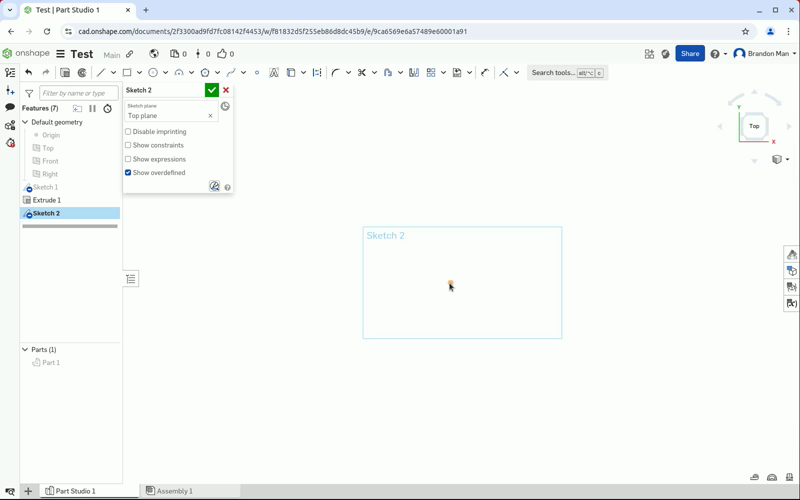
scroll(6)
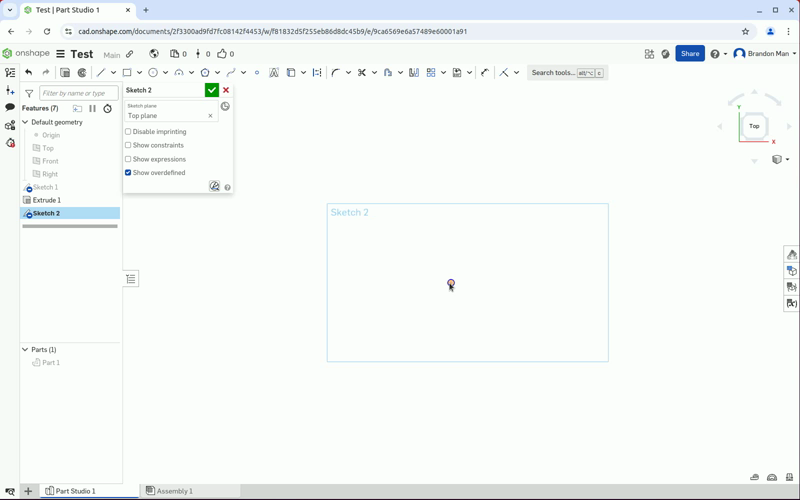
scroll(6)
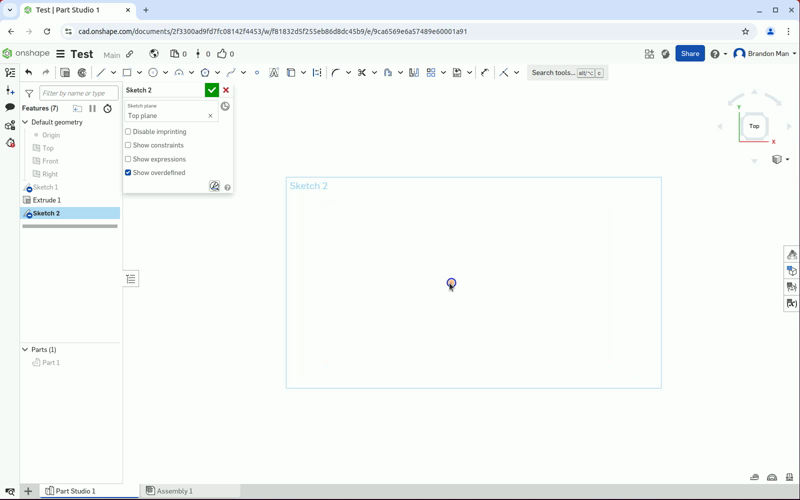
scroll(6)
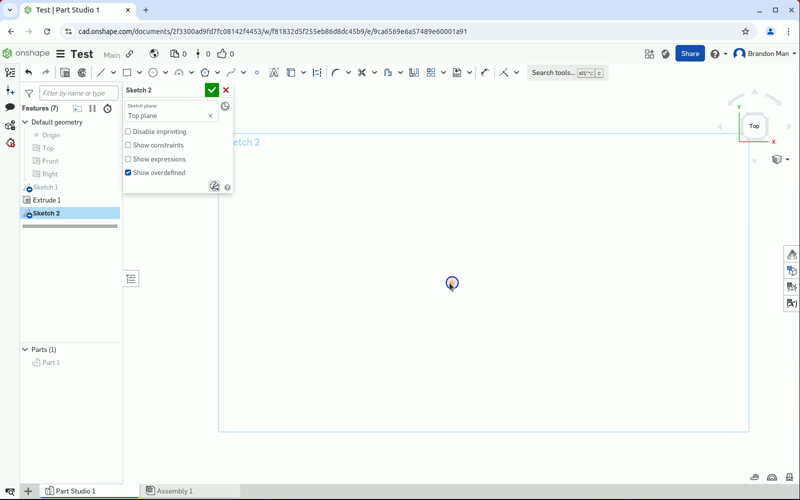
scroll(6)
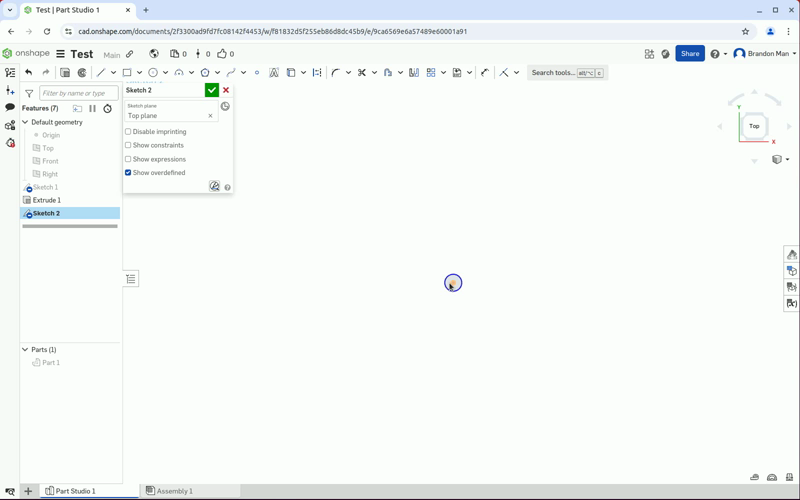
scroll(6)
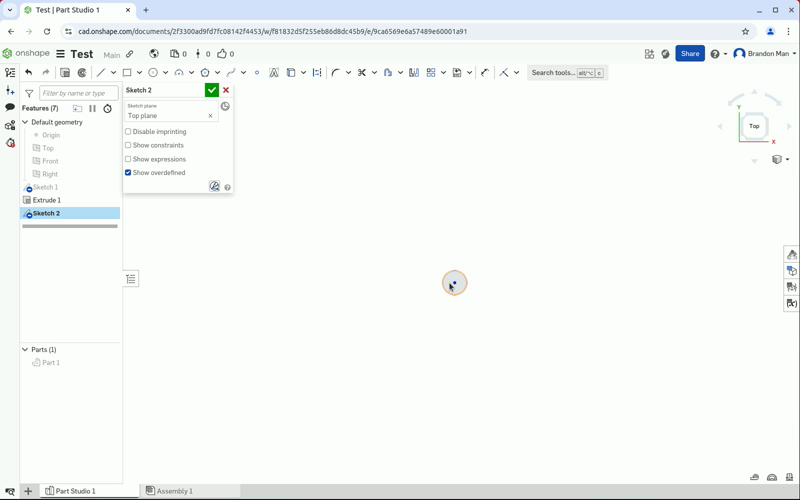
scroll(6)
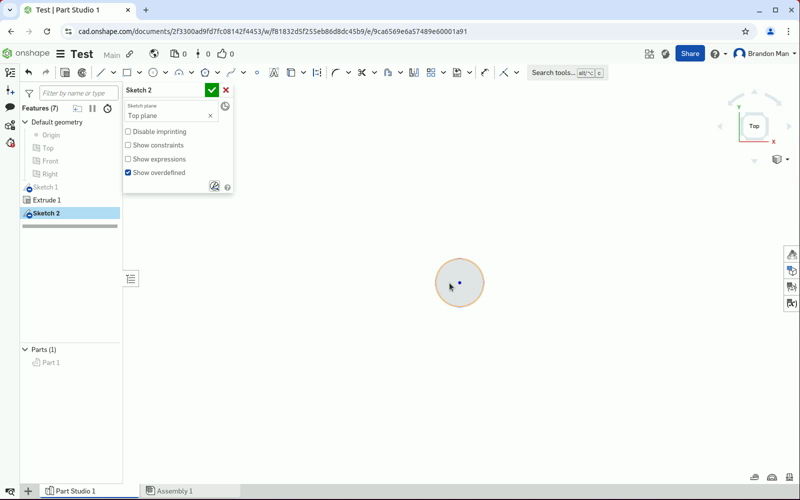
click(449, 282)
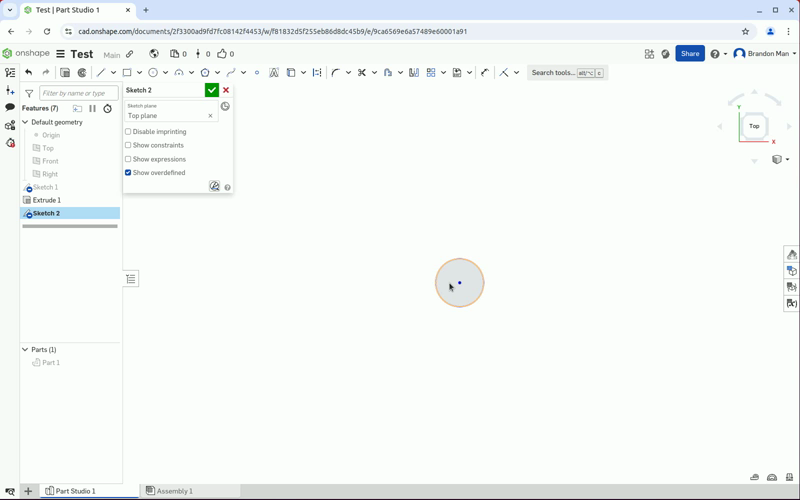
scroll(-6)
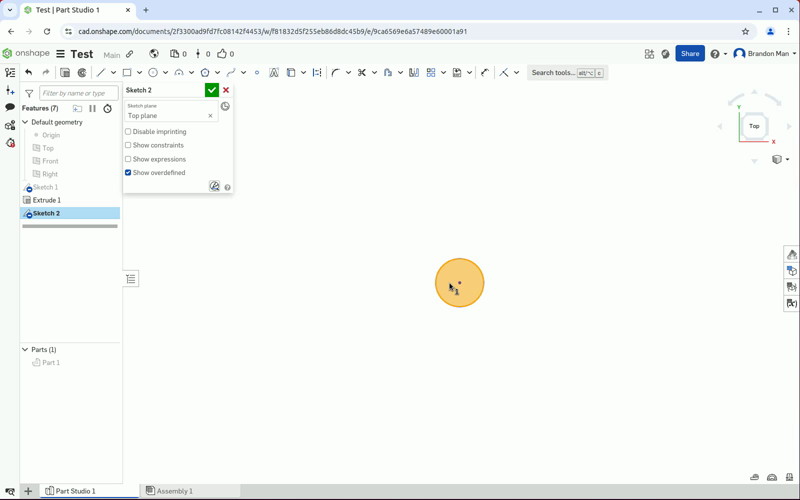
scroll(-6)
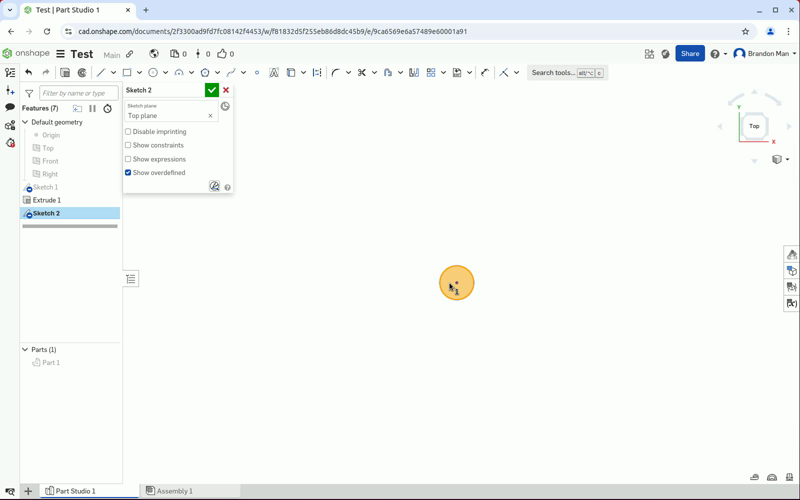
scroll(-6)
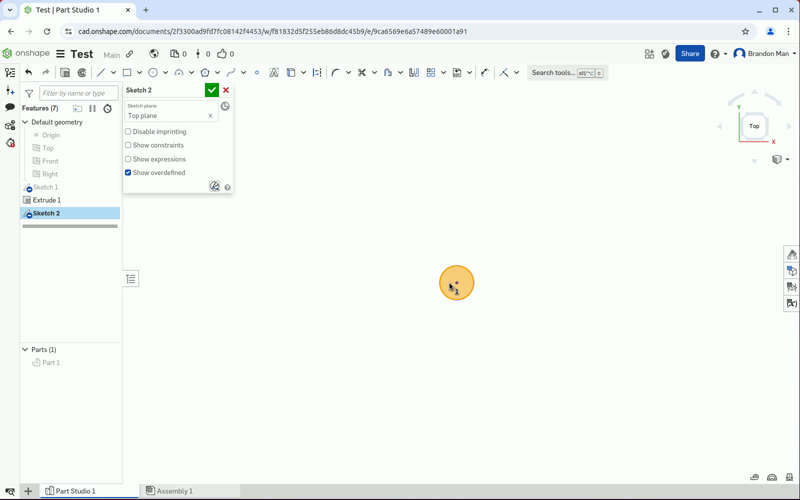
scroll(-6)
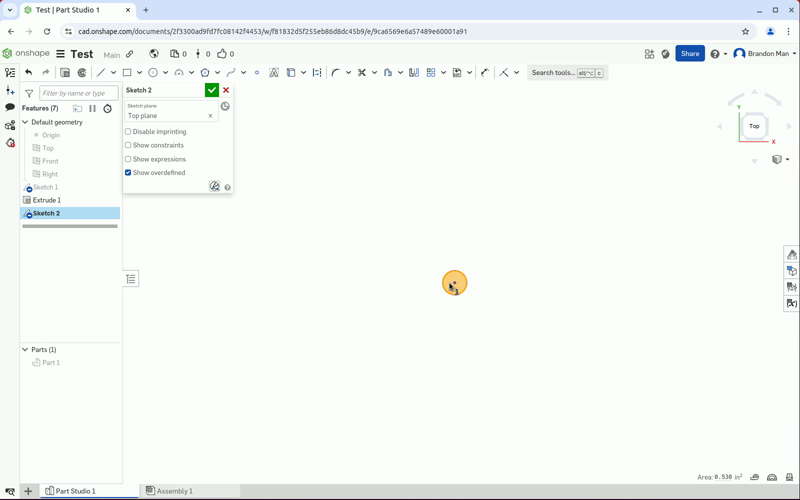
scroll(-6)
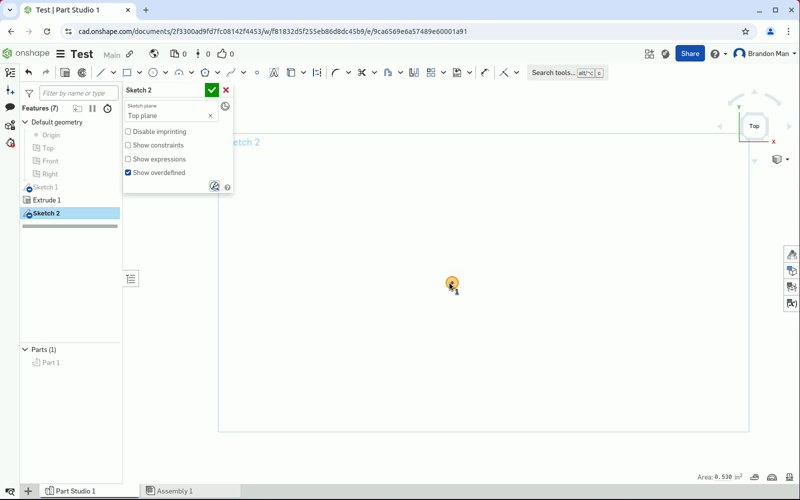
scroll(-6)
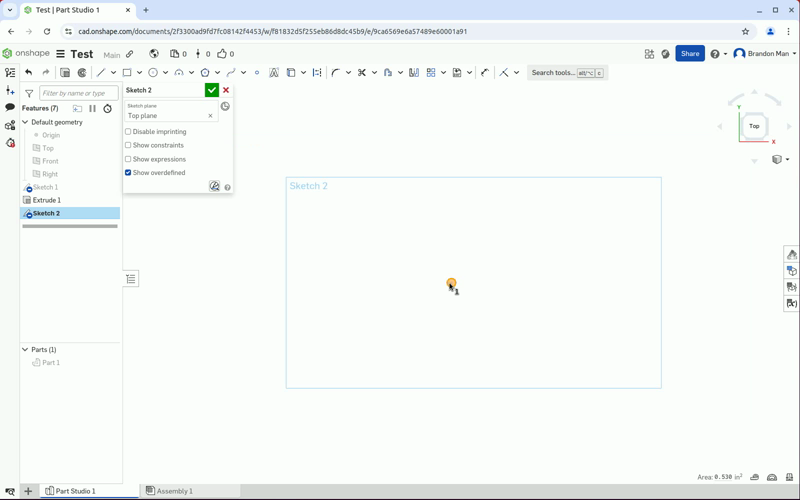
scroll(-6)
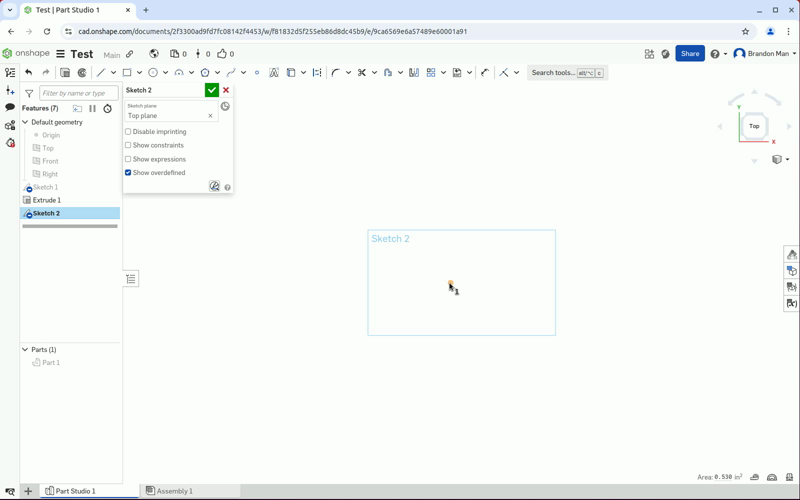
mouse_move(73, 352)
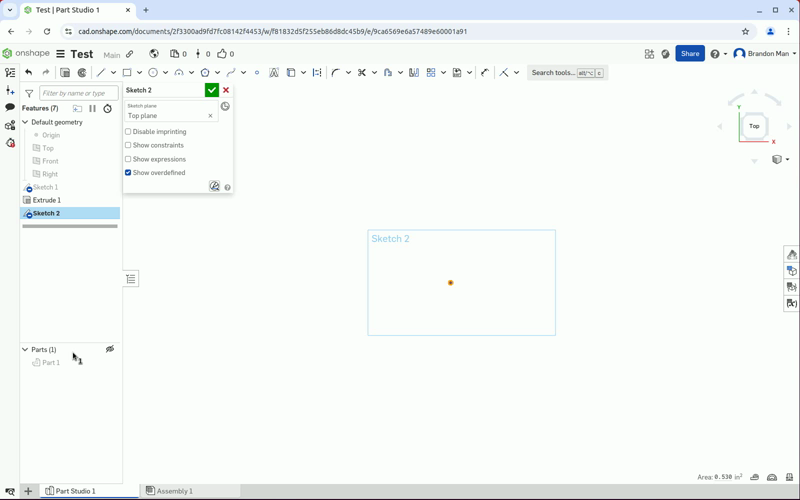
key(shift+y)
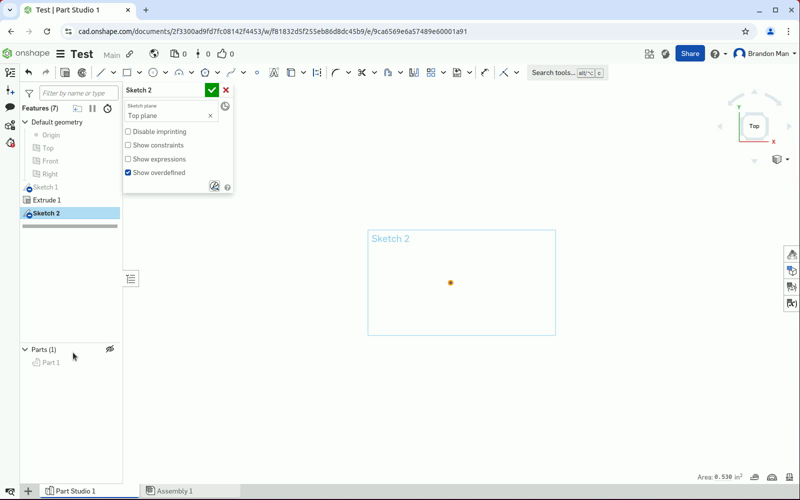
key(shift+e)
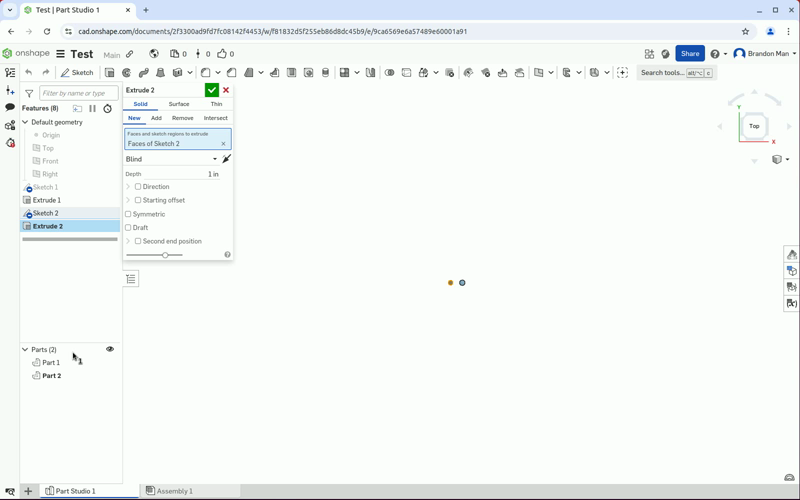
mouse_move(143, 106)
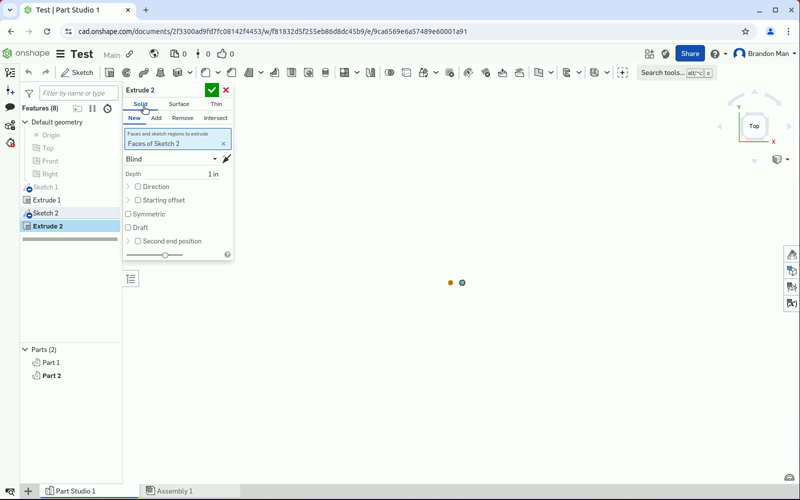
click(143, 106)
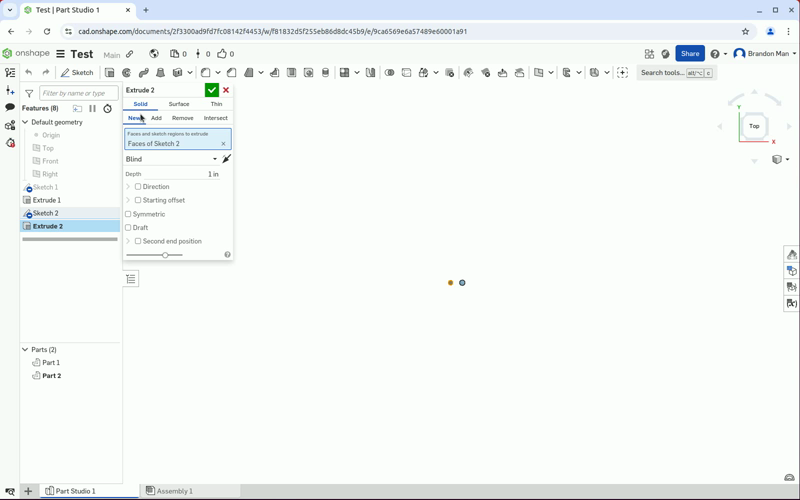
mouse_move(137, 120)
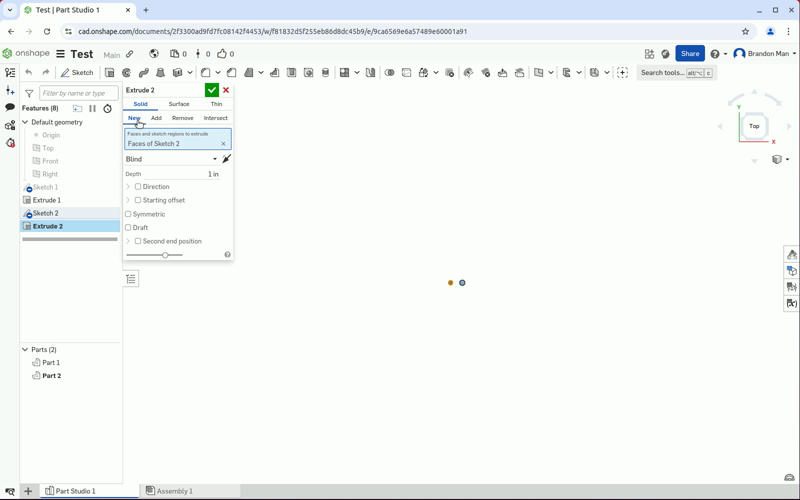
click(137, 120)
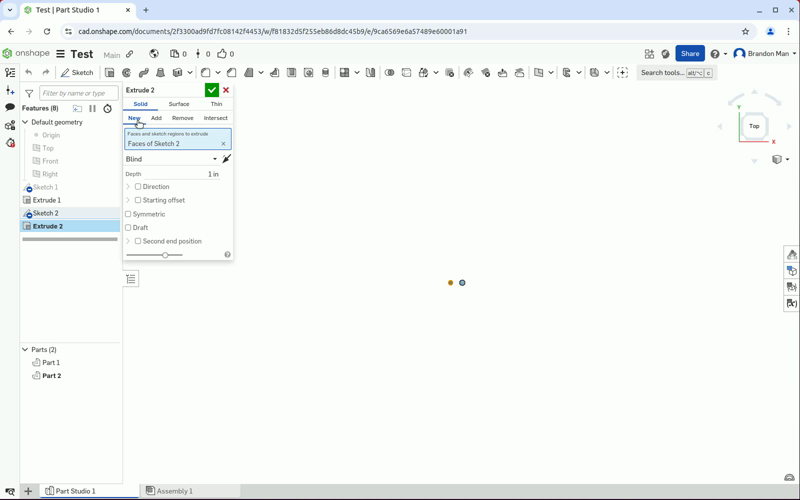
key(tab, 4)
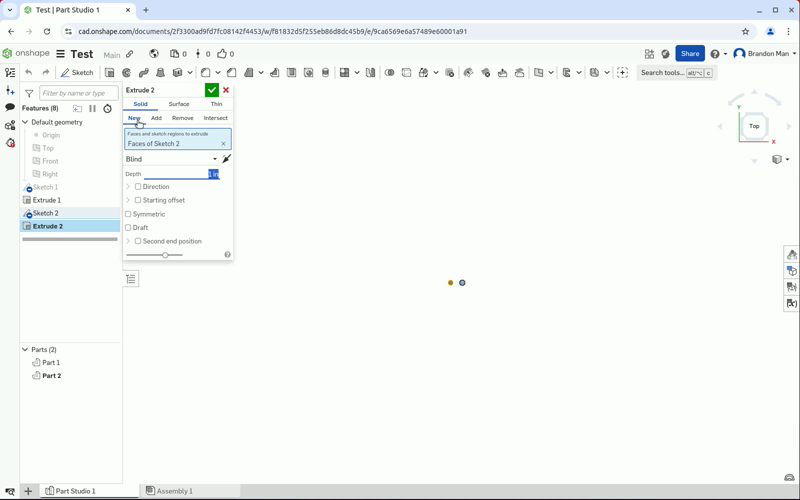
text(22.386)
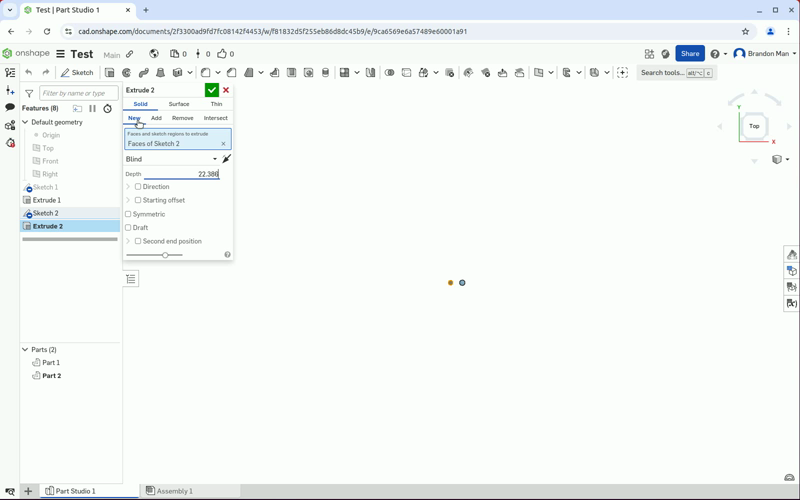
key(enter)
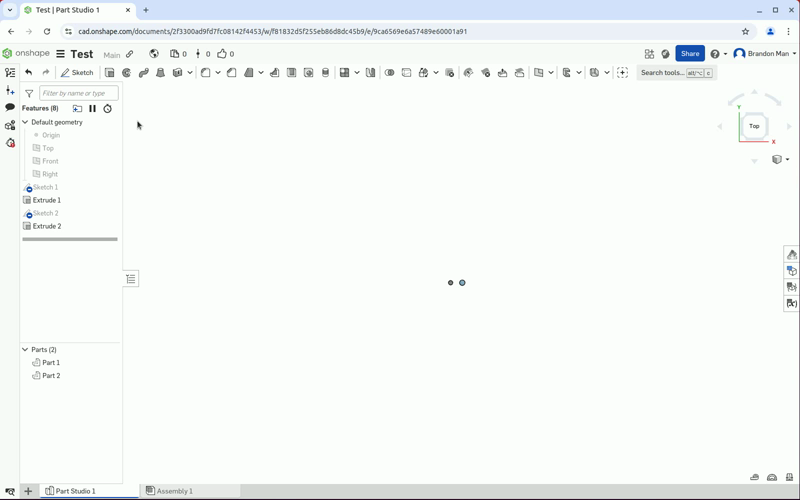
key(shift+h)
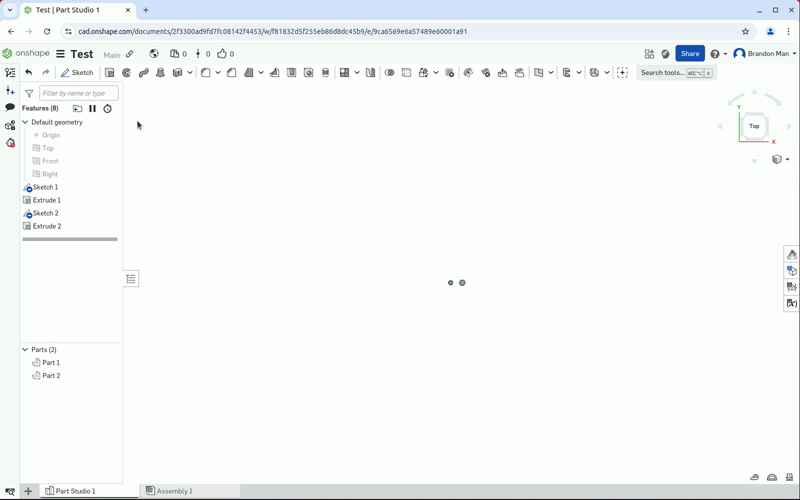
key(shift+h)
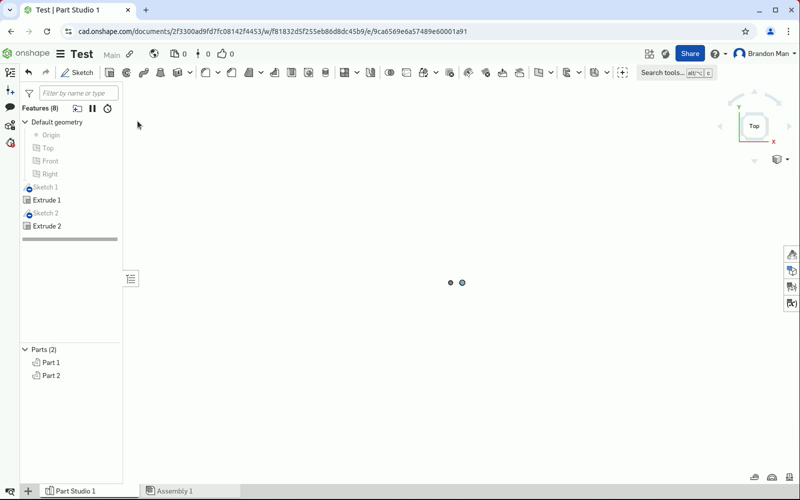
mouse_move(73, 189)
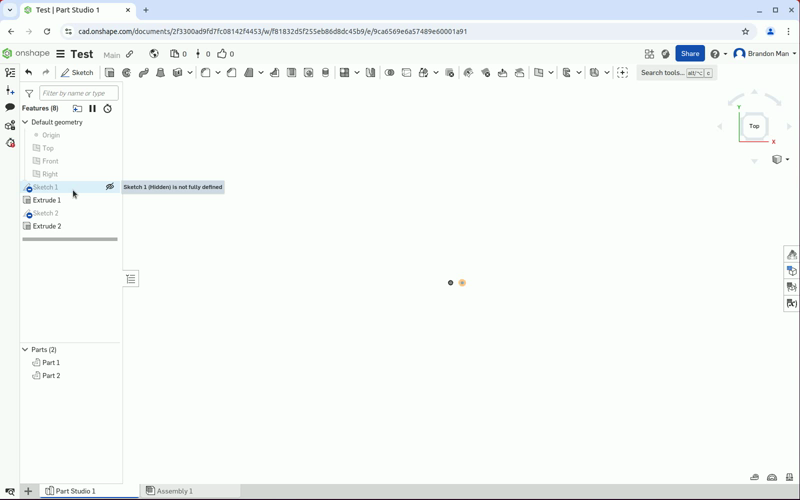
click(73, 189)
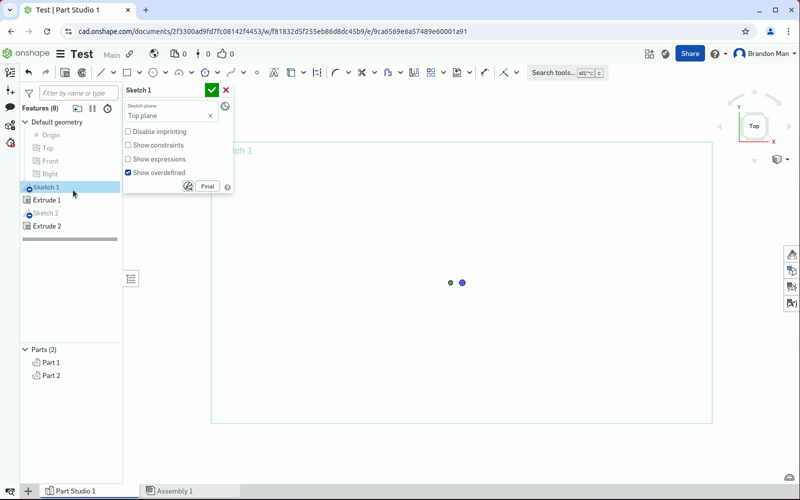
mouse_move(229, 92)
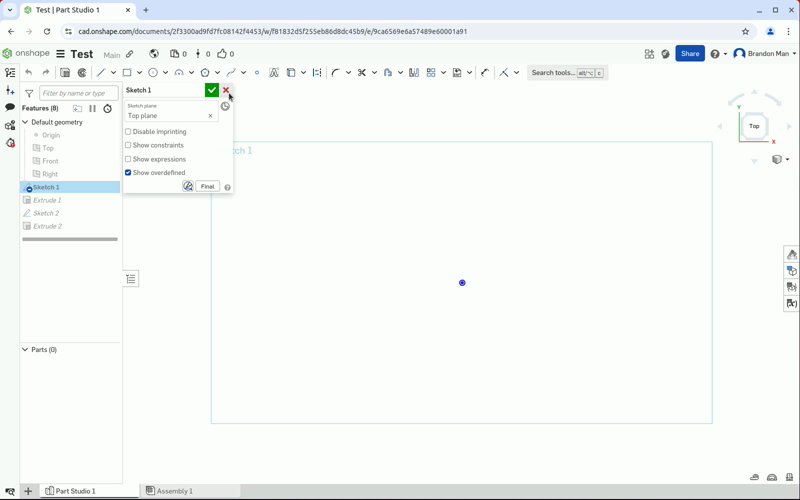
click(229, 92)
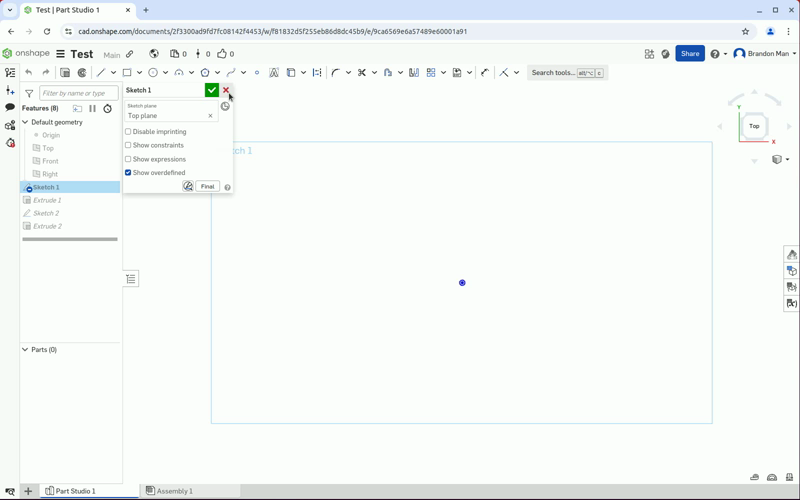
key(shift+s)
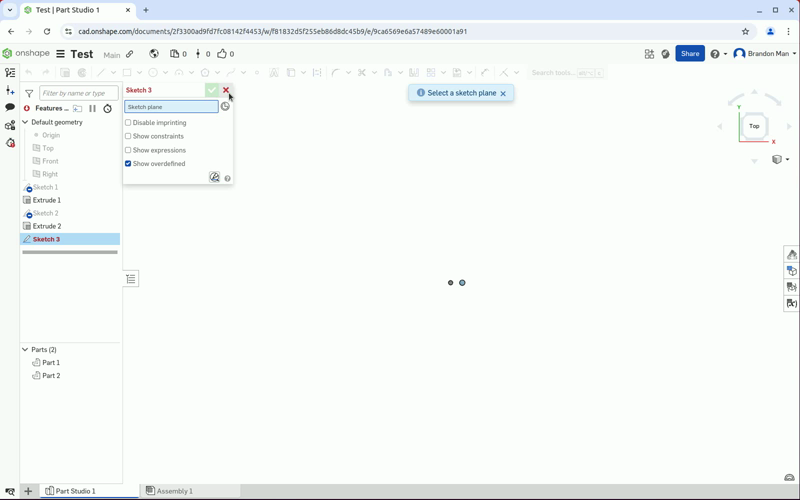
mouse_move(73, 150)
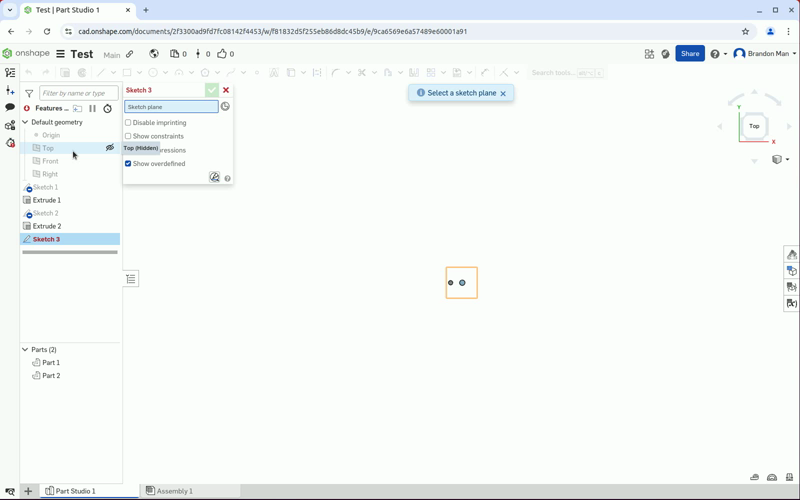
click(73, 150)
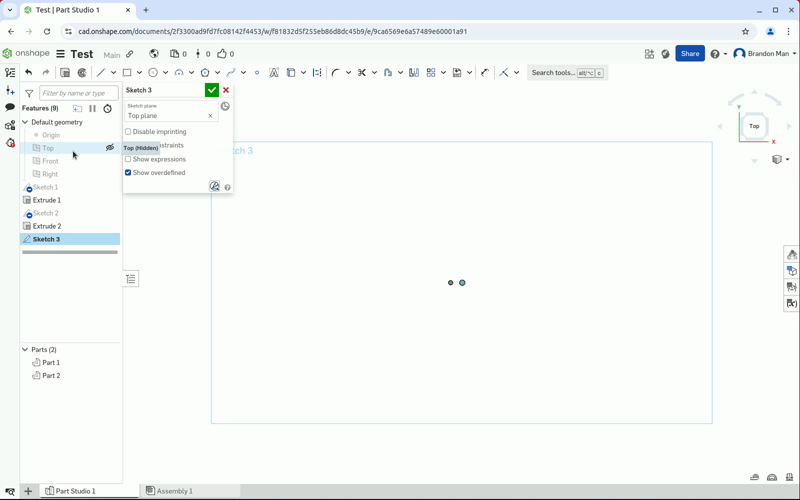
mouse_move(73, 352)
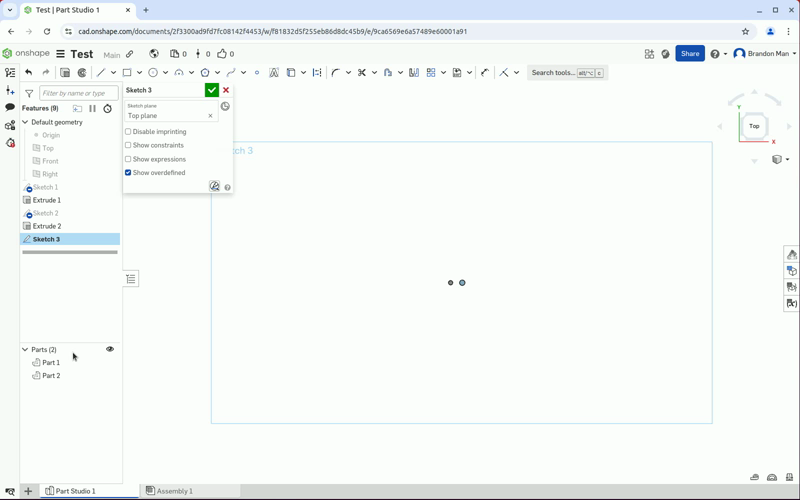
key(y)
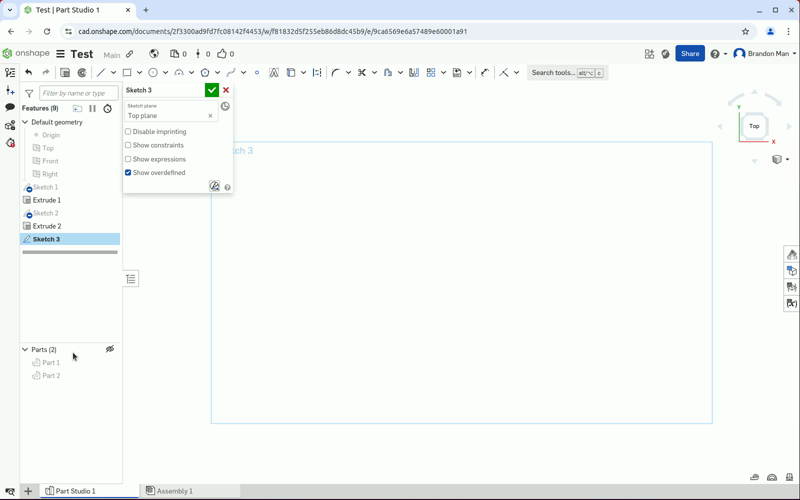
key(c)
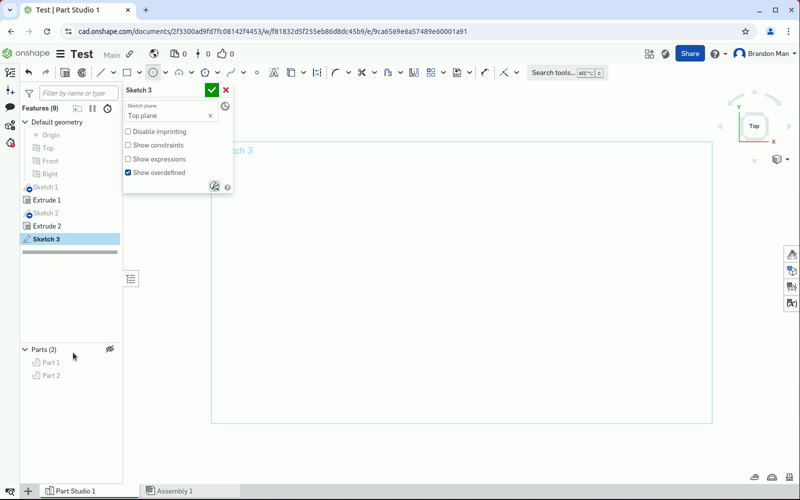
key_down(shift)
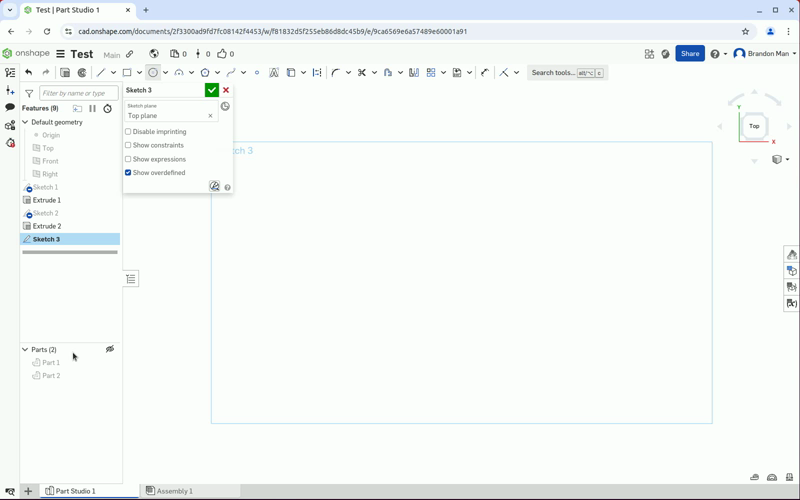
mouse_move(471, 282)
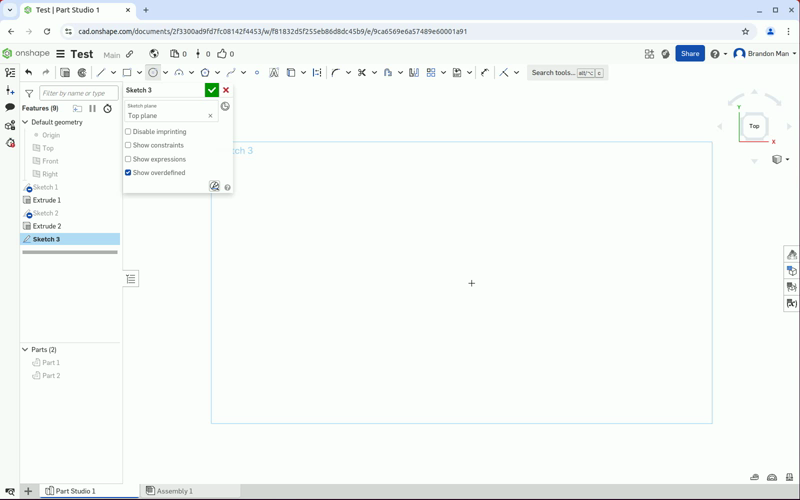
click(471, 282)
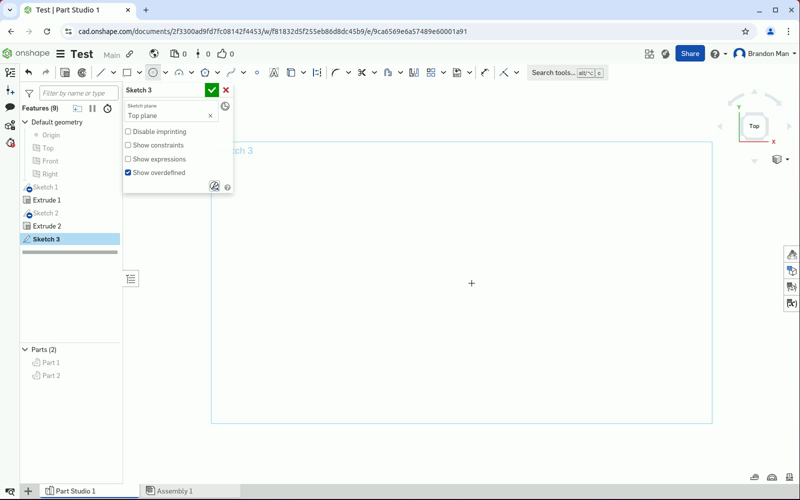
key_up(shift)
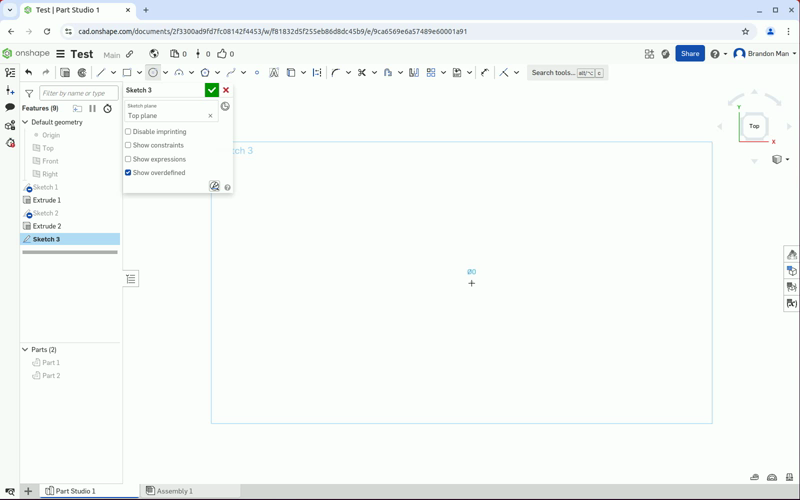
mouse_move(473, 282)
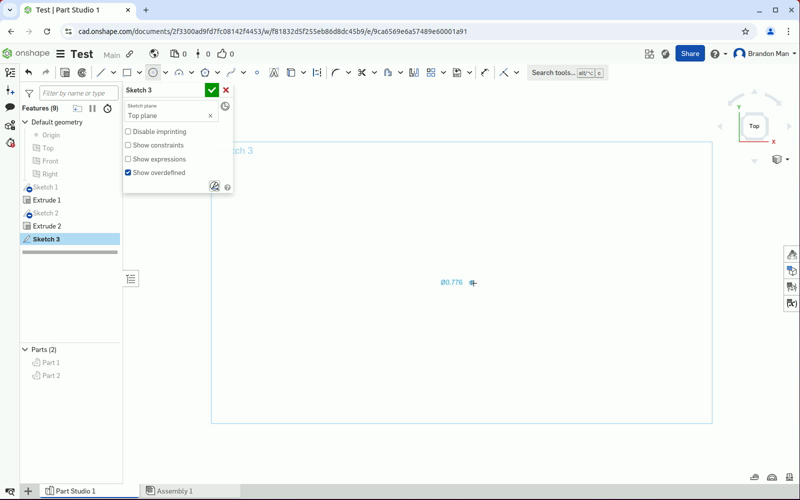
scroll(6)
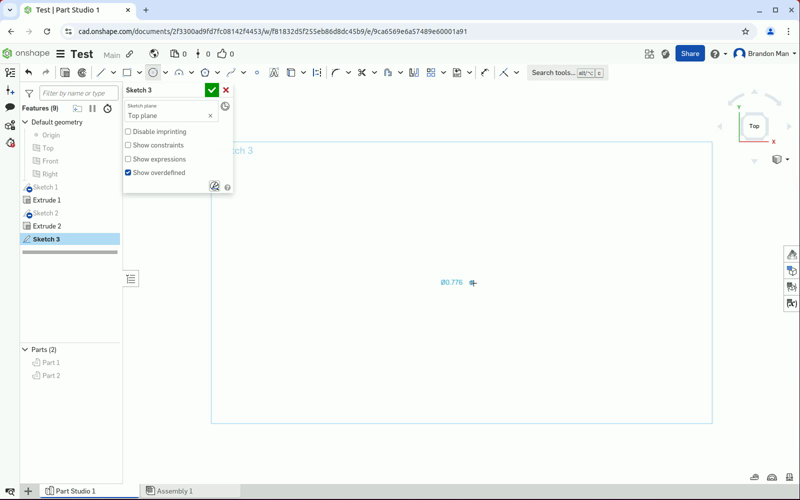
scroll(6)
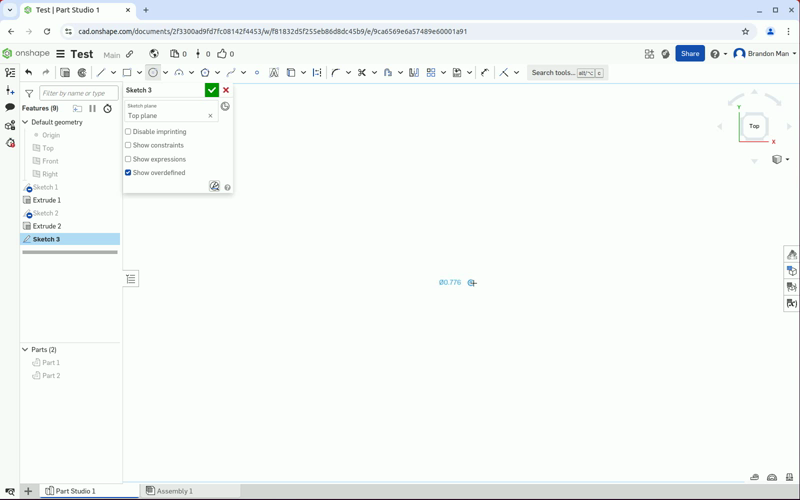
scroll(6)
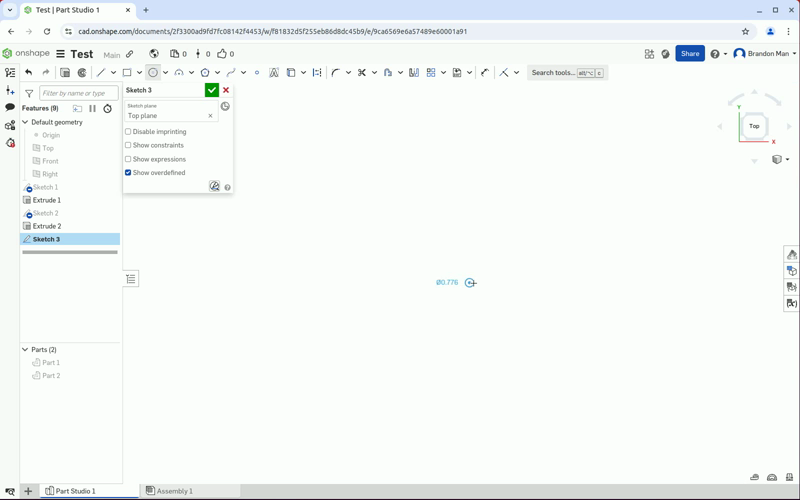
scroll(6)
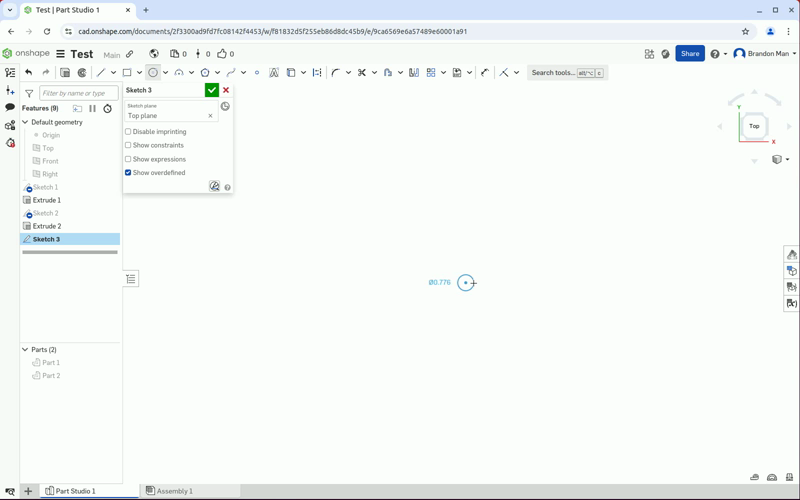
scroll(6)
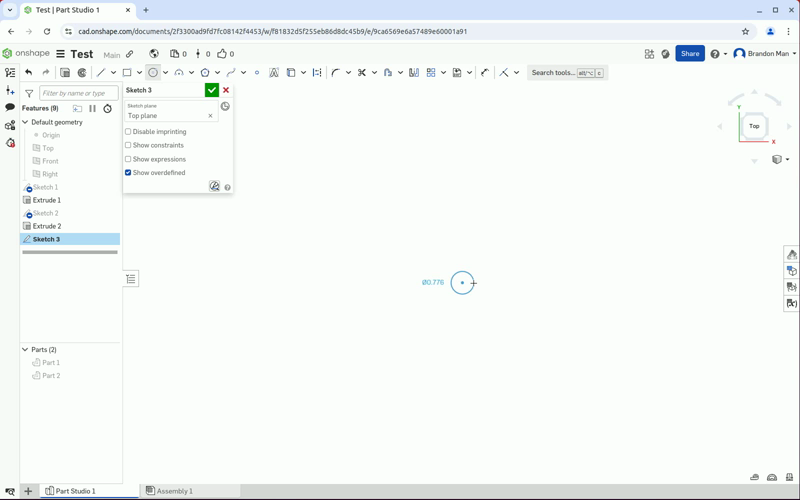
scroll(6)
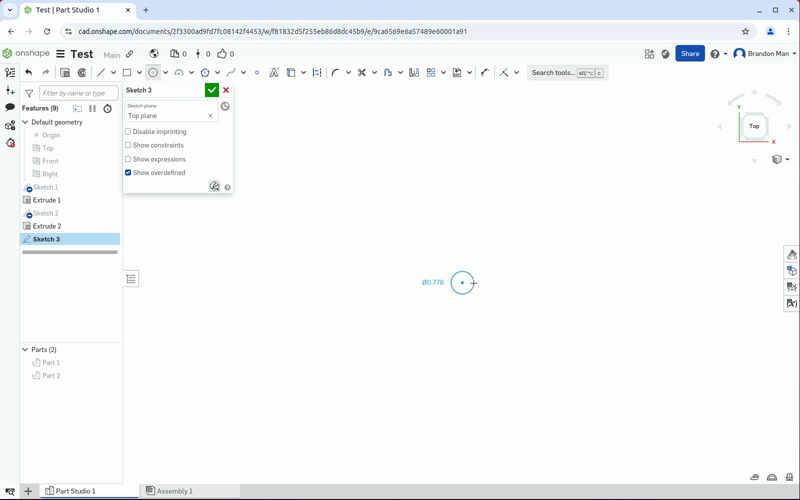
scroll(6)
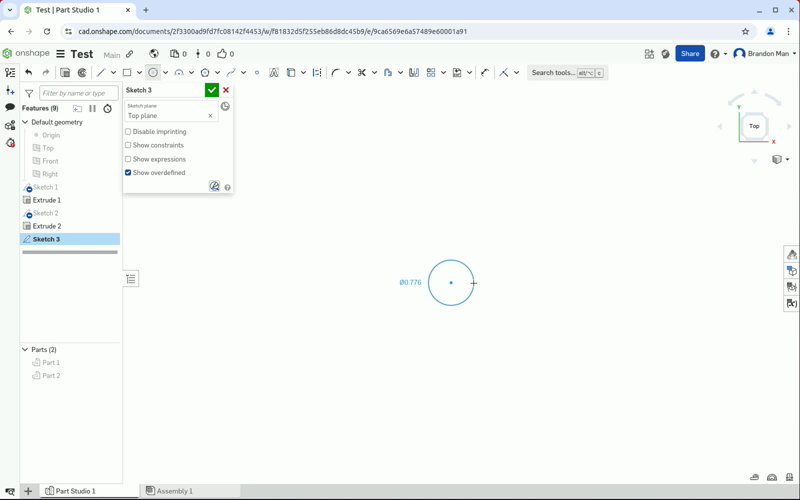
click(473, 282)
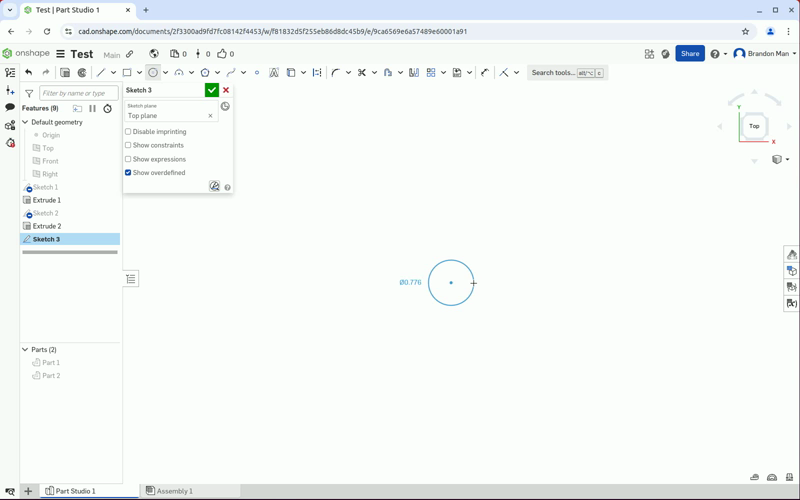
scroll(-6)
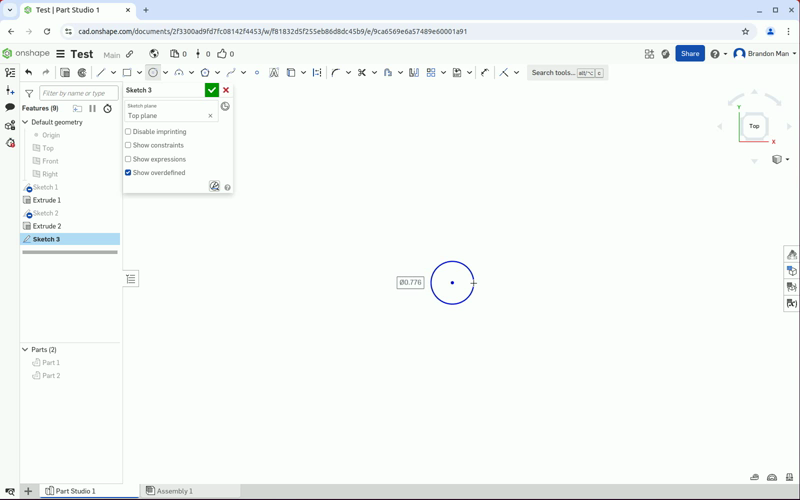
scroll(-6)
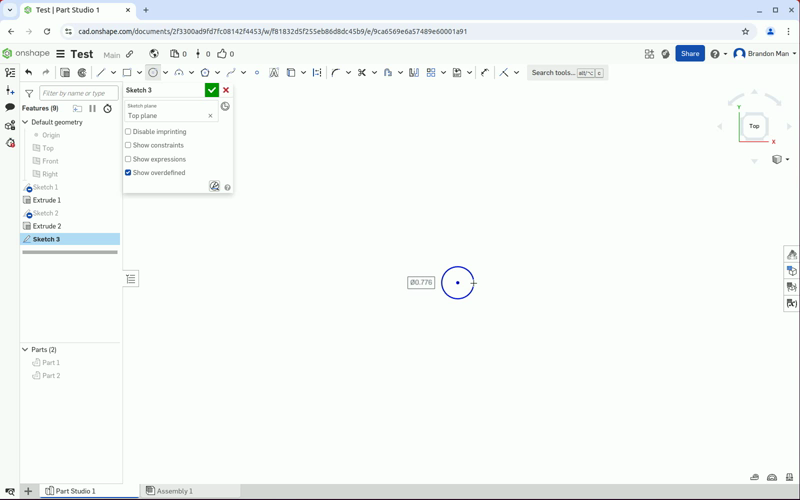
scroll(-6)
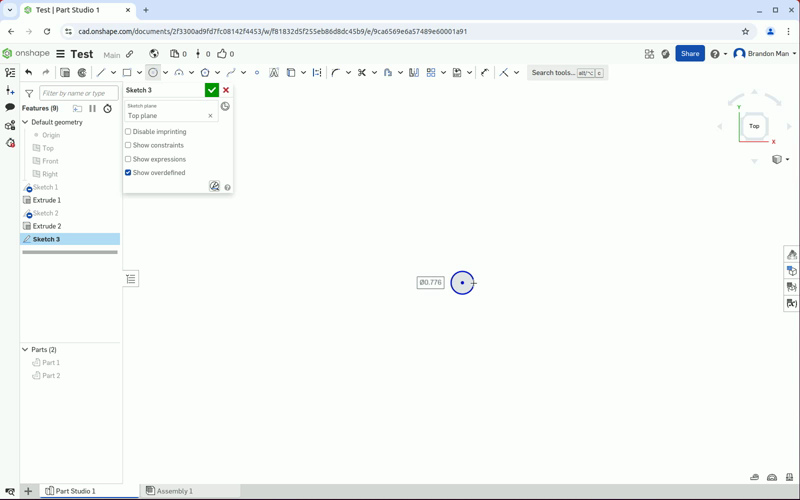
scroll(-6)
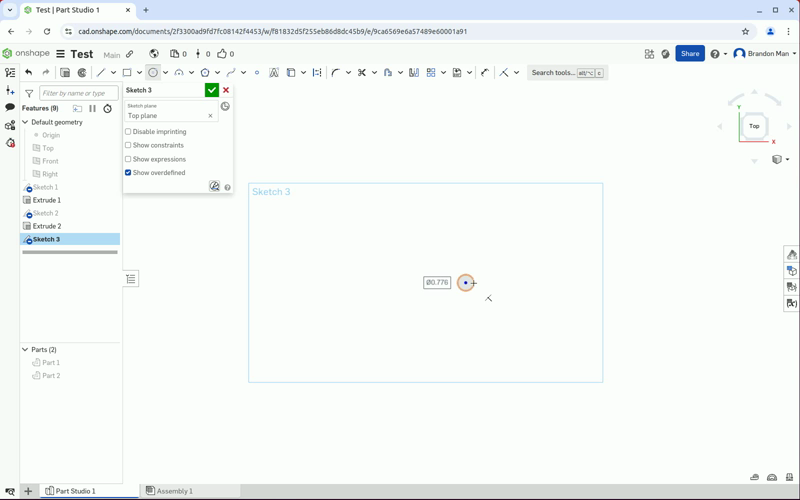
scroll(-6)
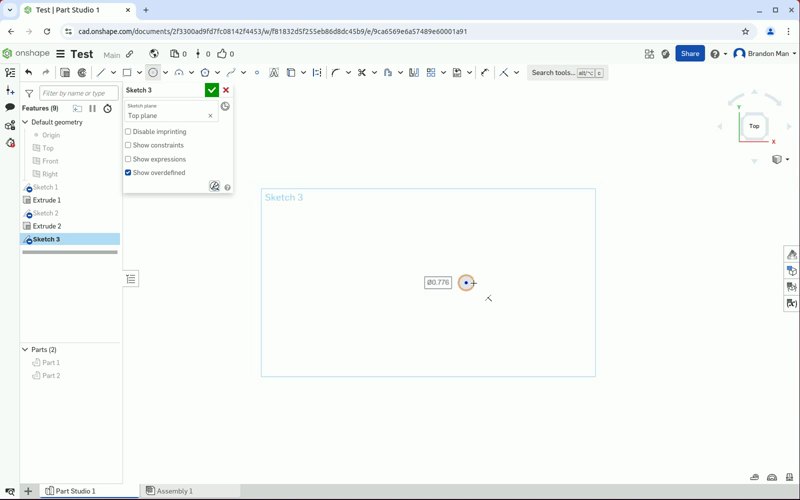
scroll(-6)
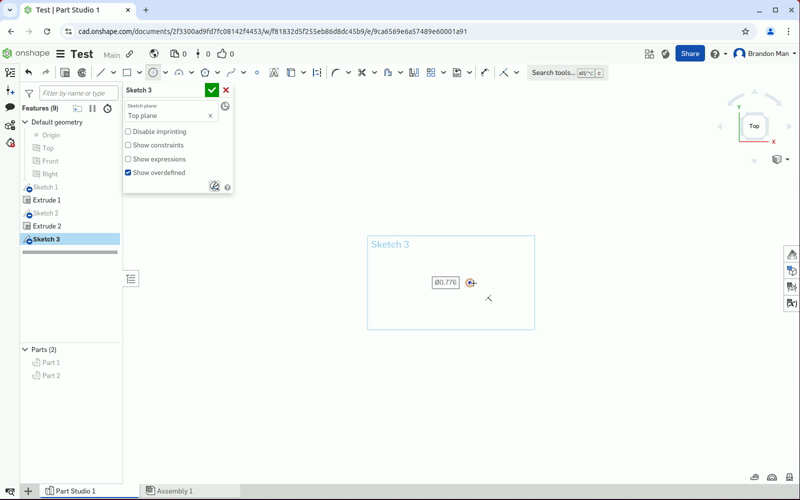
scroll(-6)
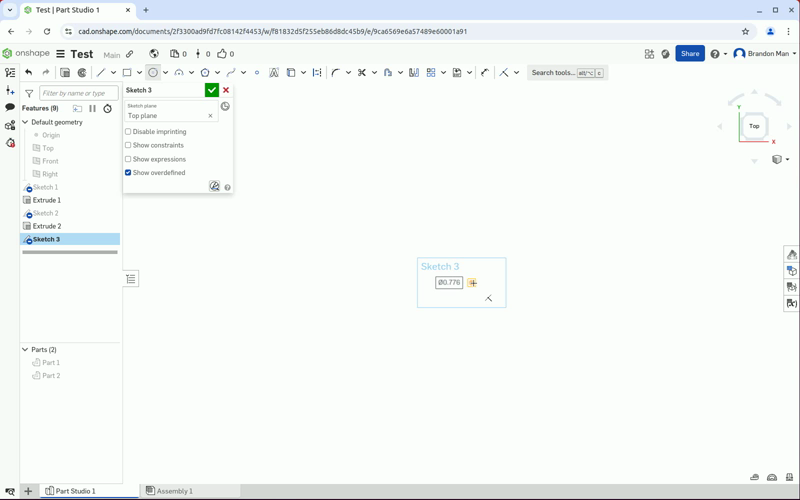
key(esc)
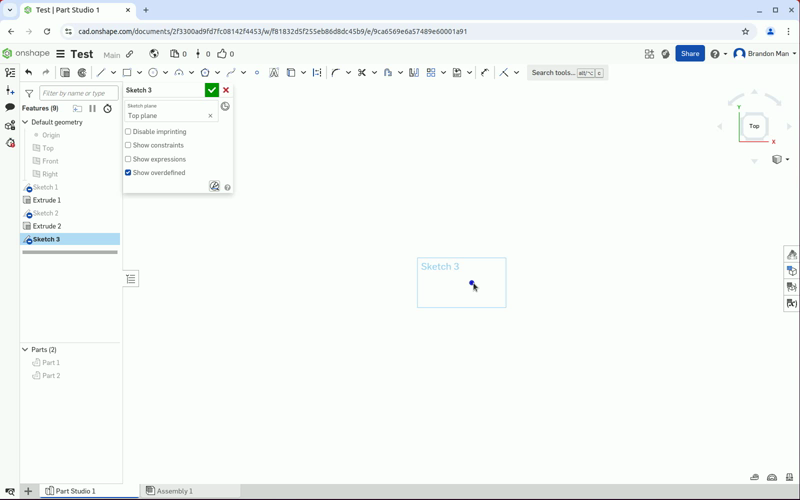
mouse_move(471, 283)
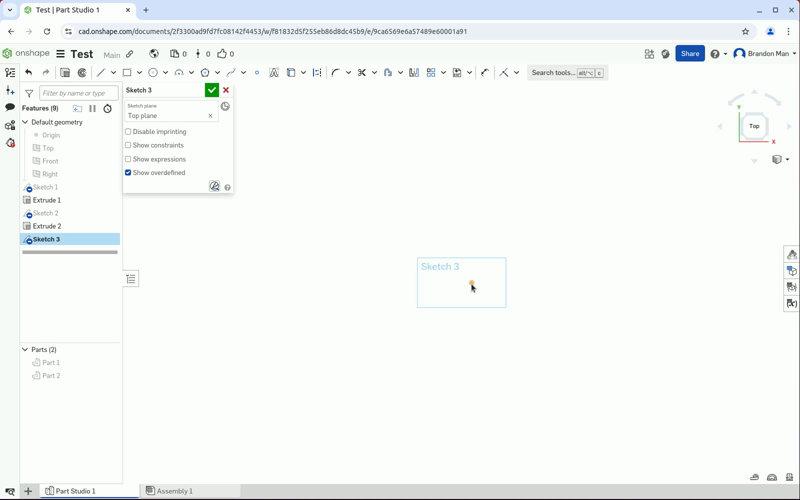
scroll(6)
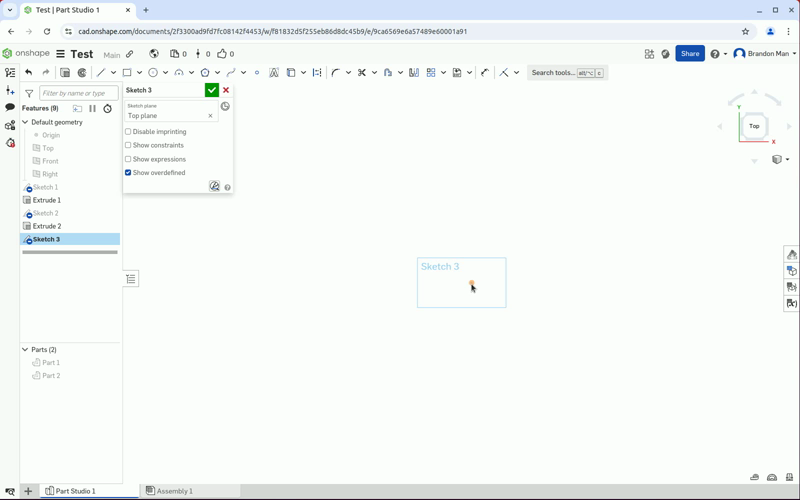
scroll(6)
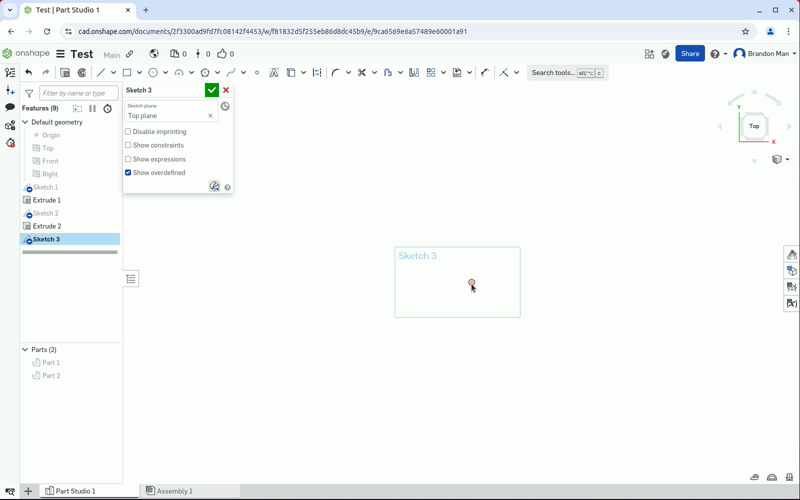
scroll(6)
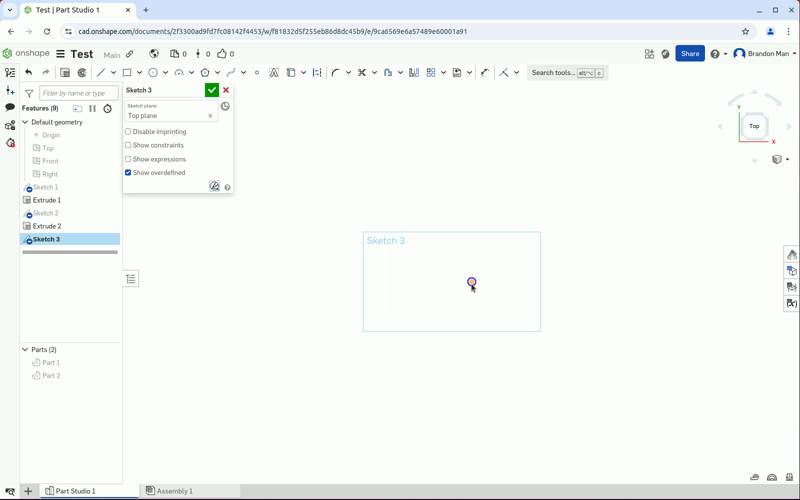
scroll(6)
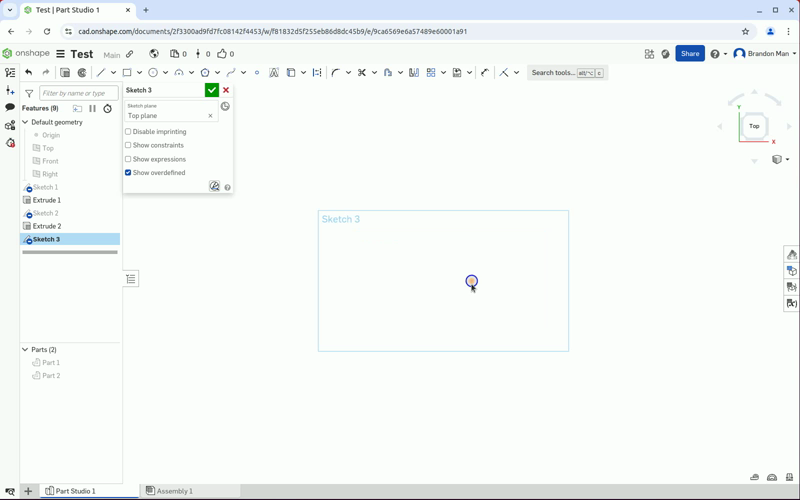
scroll(6)
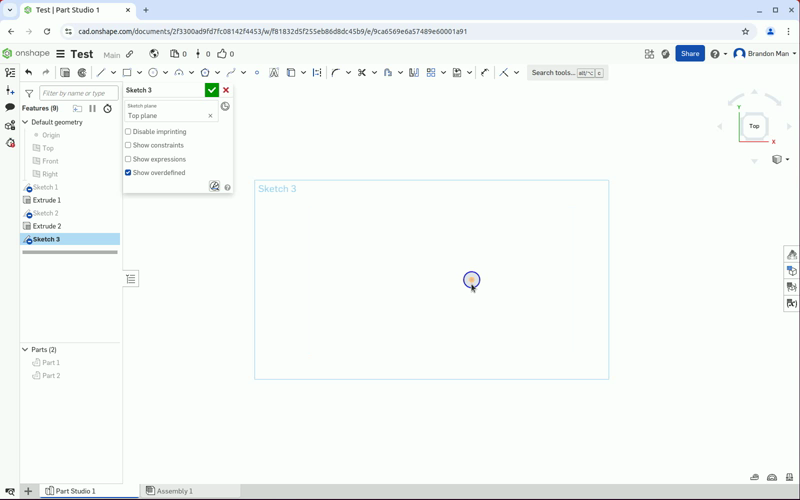
scroll(6)
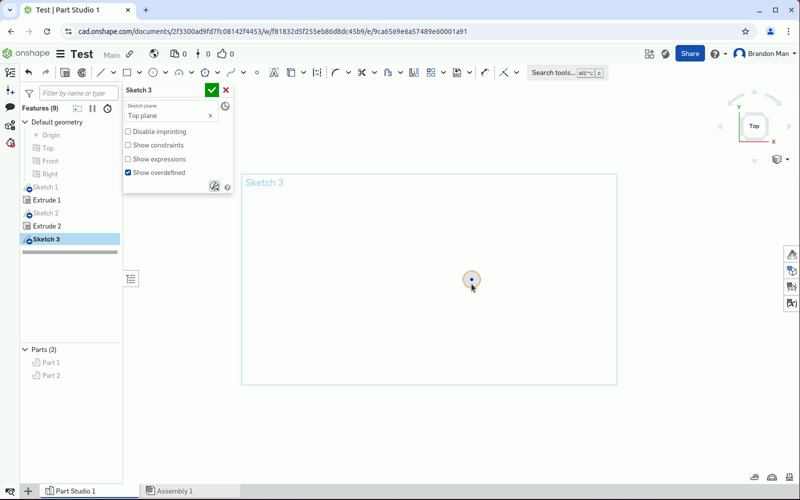
scroll(6)
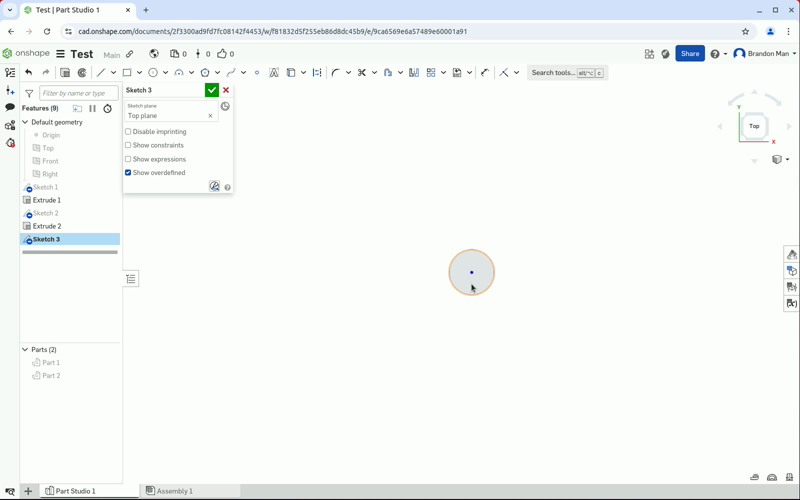
click(471, 283)
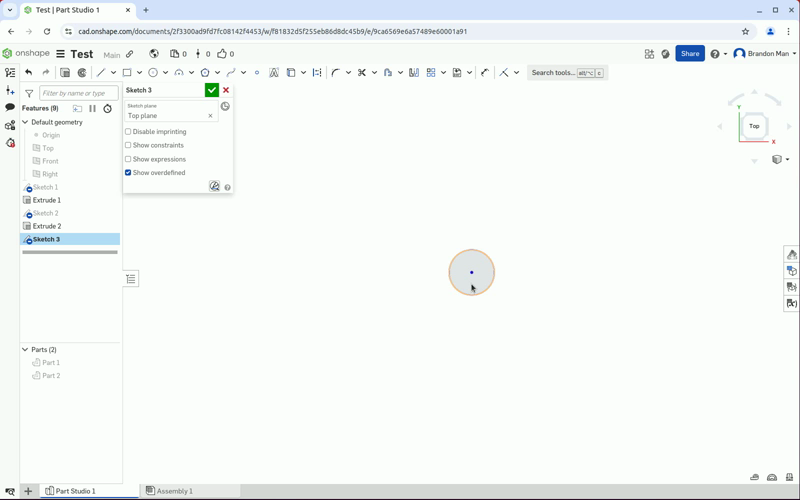
scroll(-6)
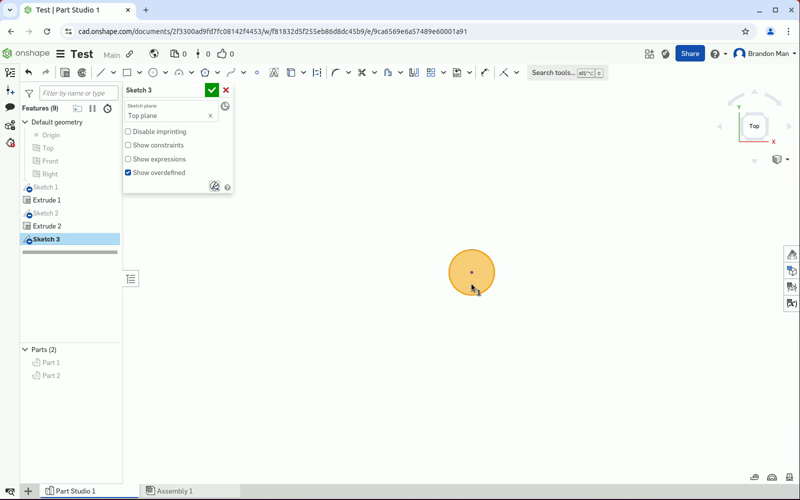
scroll(-6)
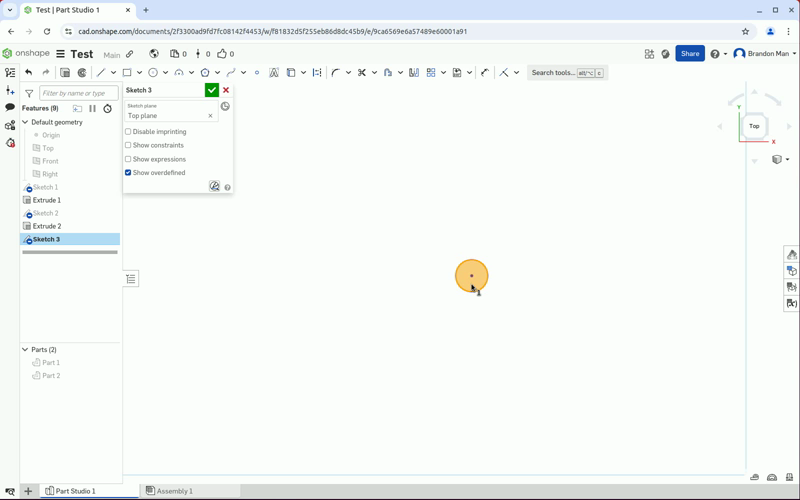
scroll(-6)
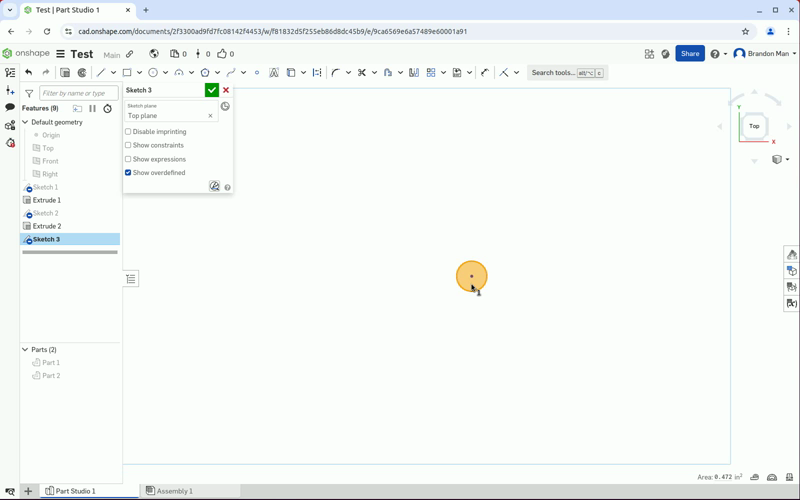
scroll(-6)
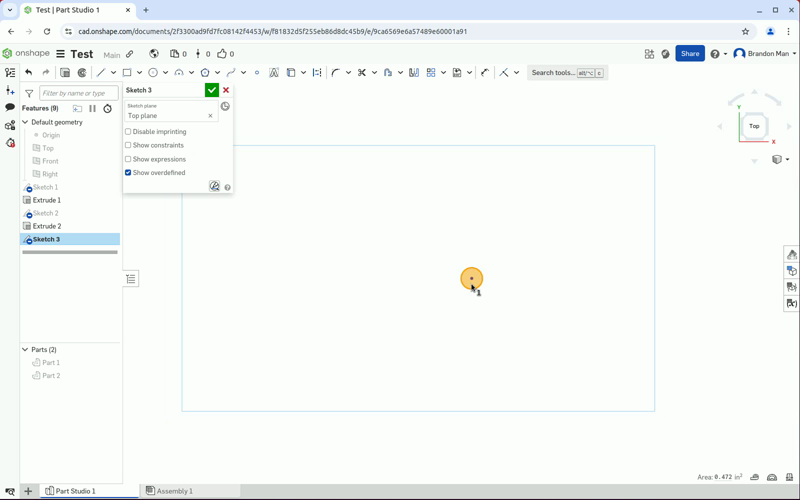
scroll(-6)
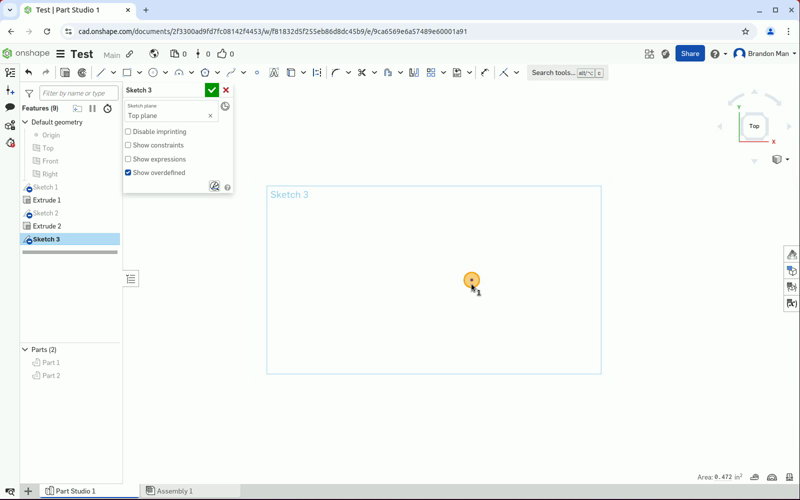
scroll(-6)
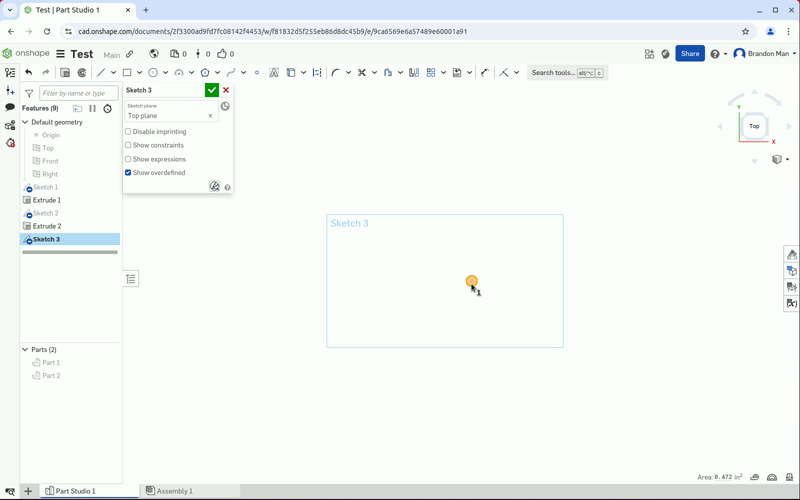
scroll(-6)
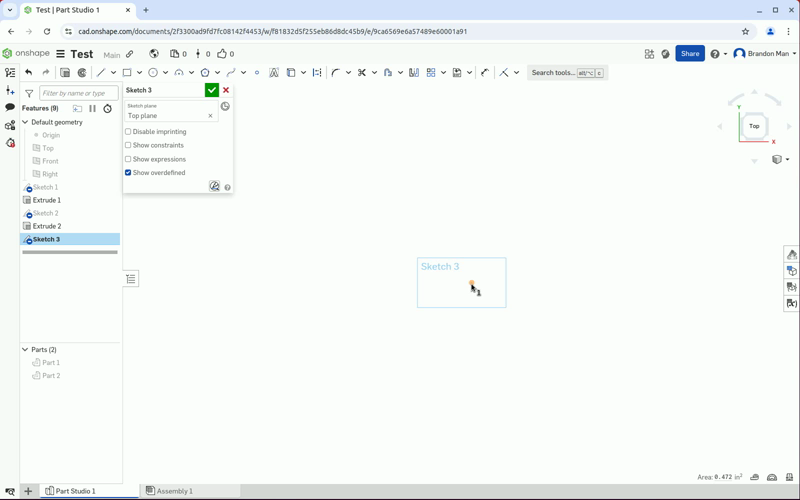
mouse_move(73, 352)
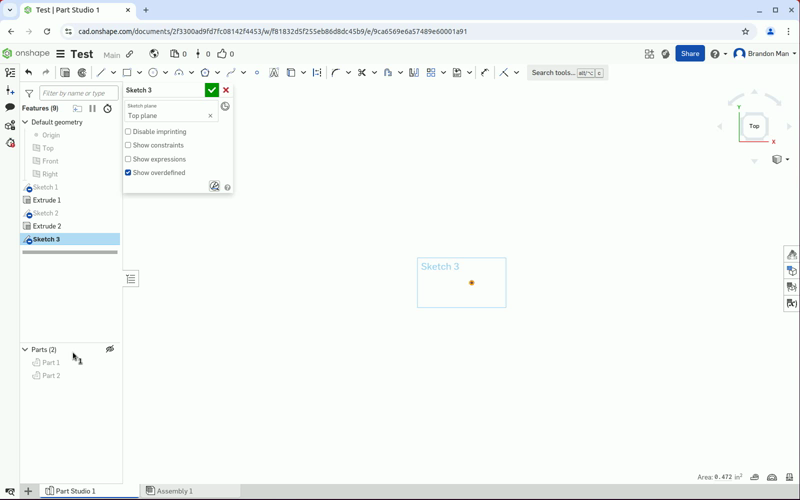
key(shift+y)
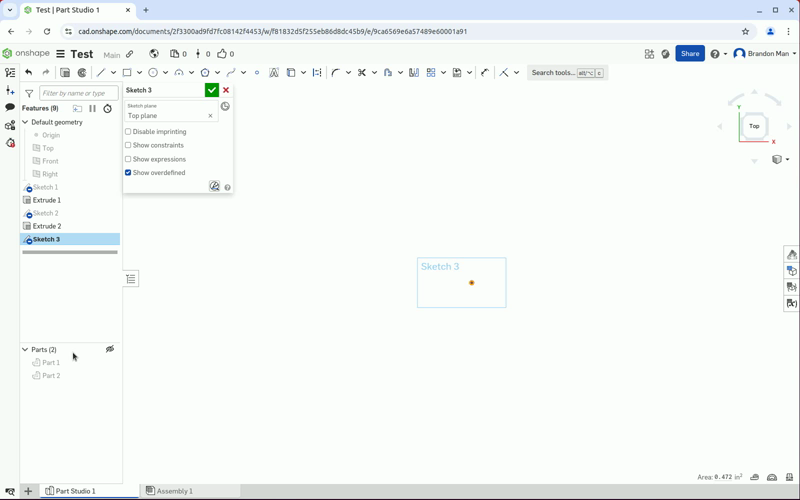
key(shift+e)
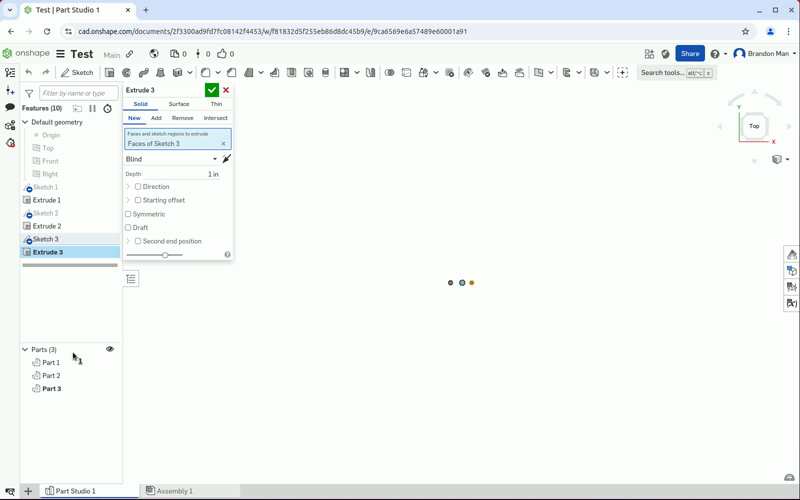
mouse_move(143, 106)
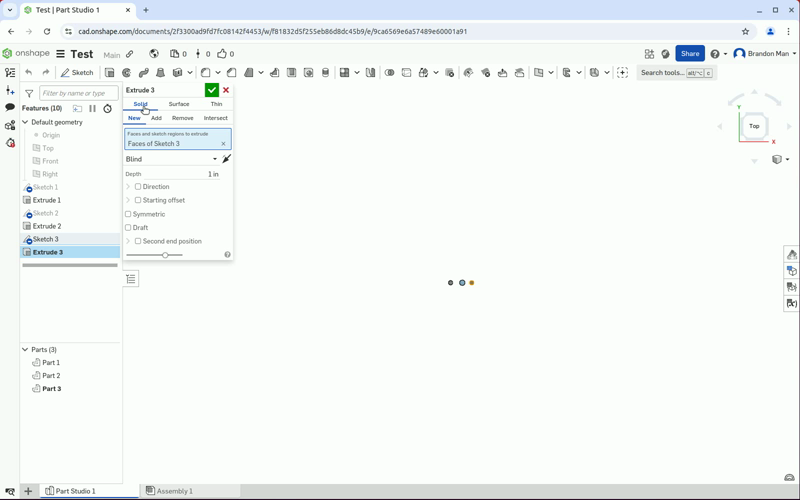
click(143, 106)
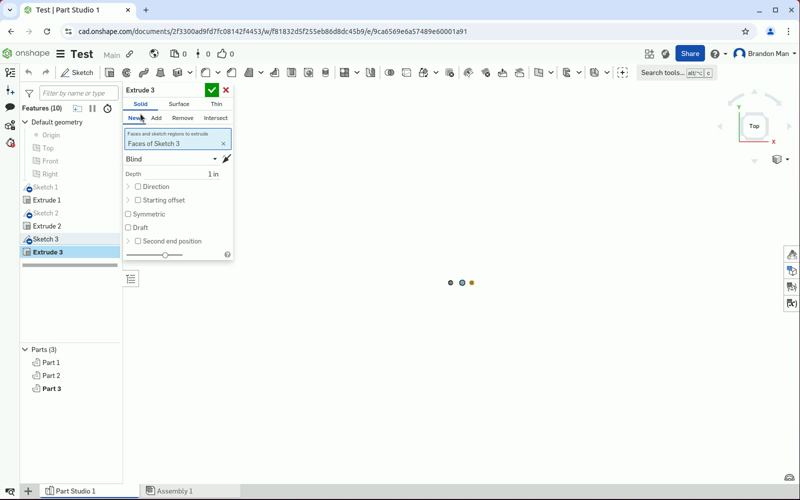
mouse_move(137, 120)
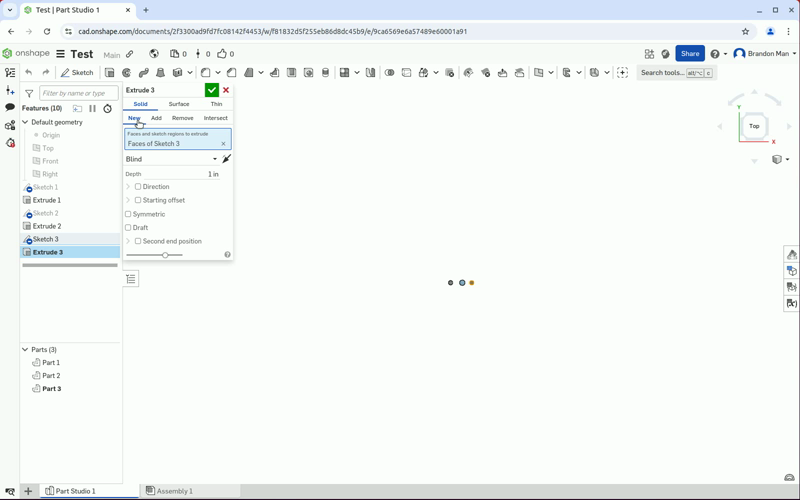
click(137, 120)
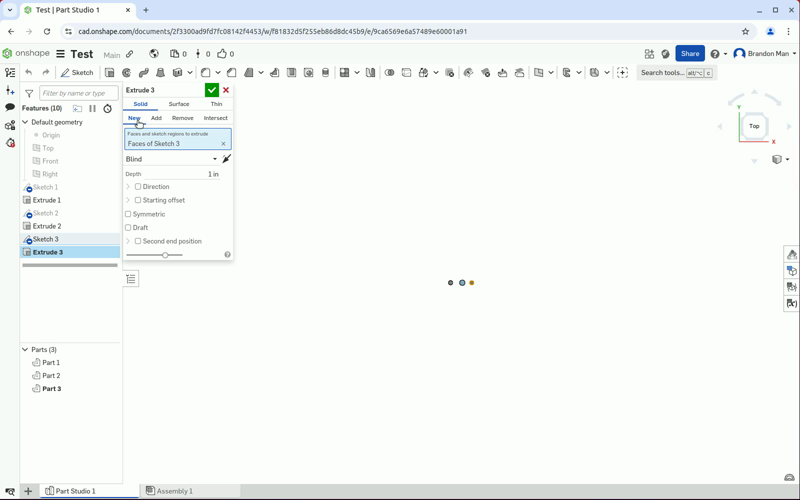
key(tab, 4)
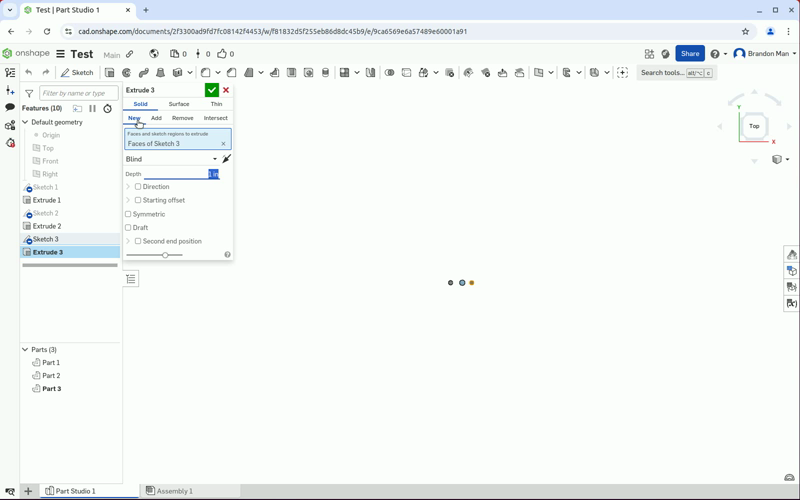
text(22.627)
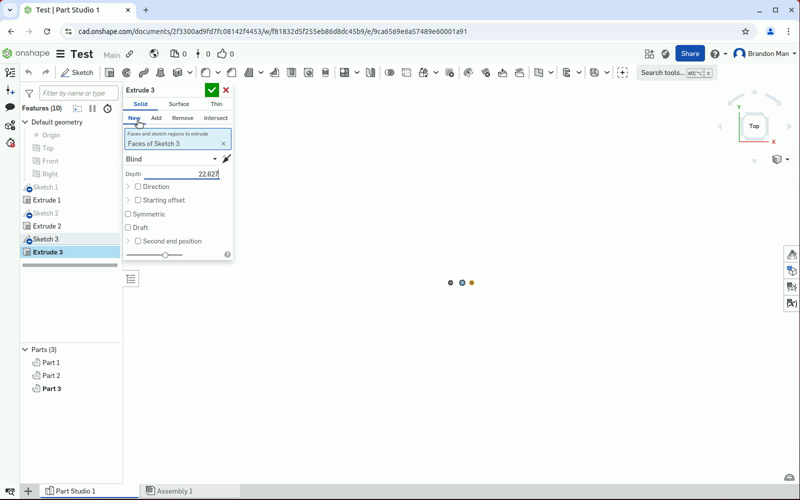
key(enter)
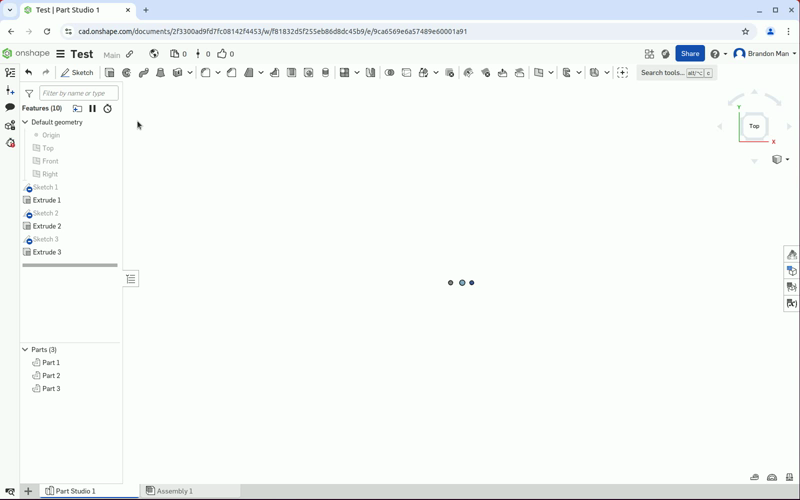
key(shift+h)
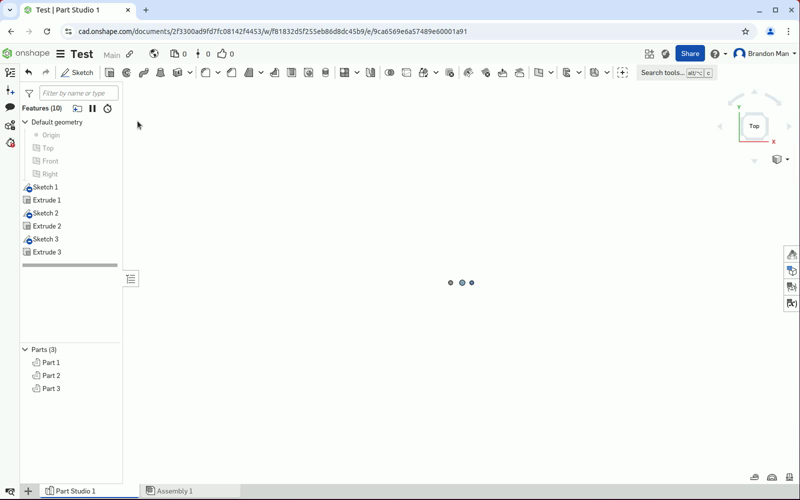
key(shift+h)
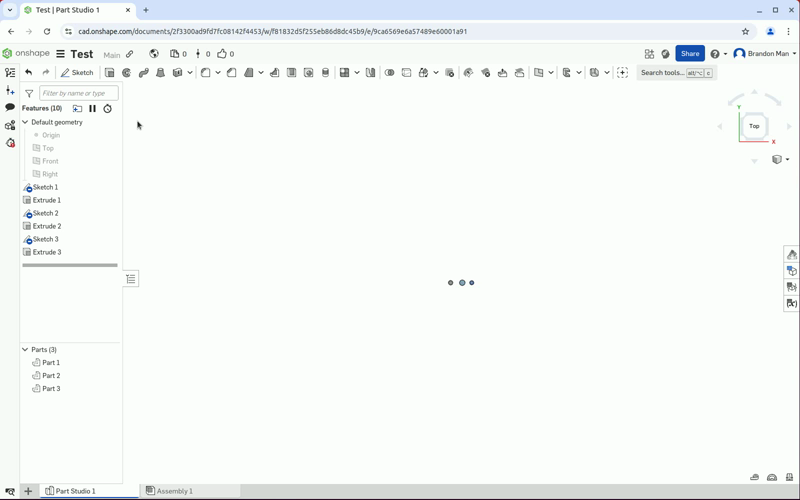
key(shift+7)
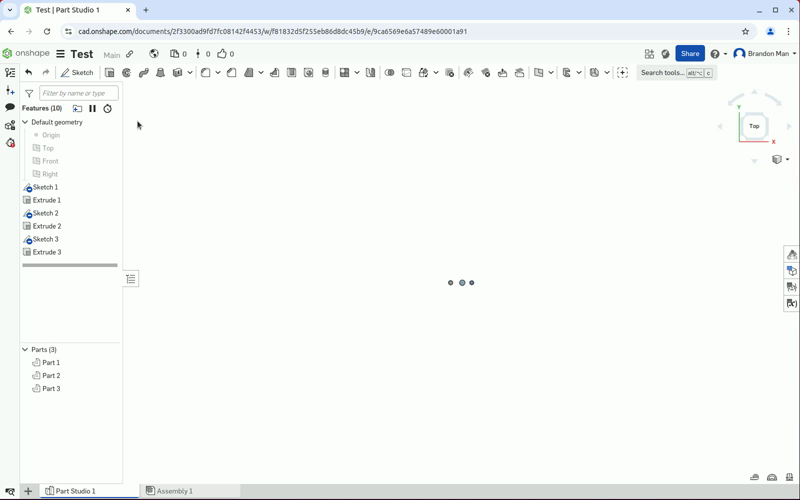
key(up, 3)
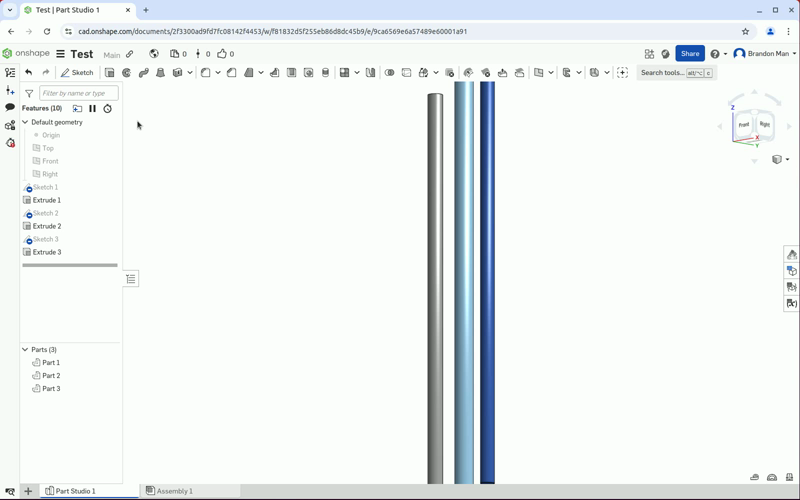
key(left, 3)
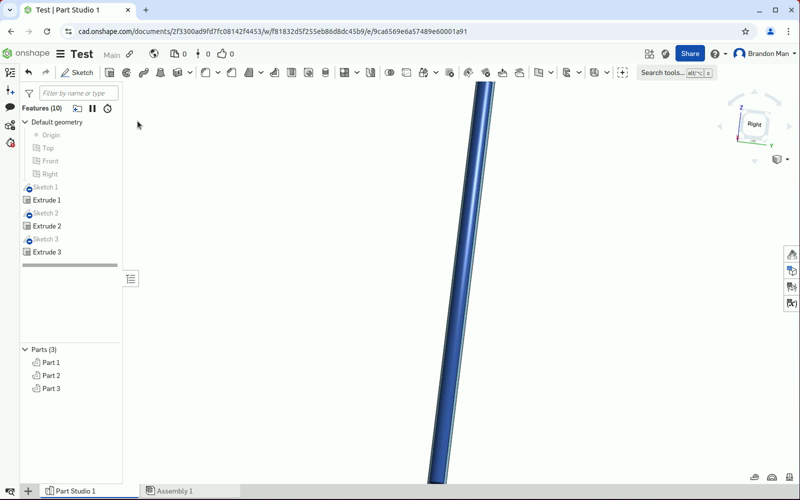
key(right, 3)
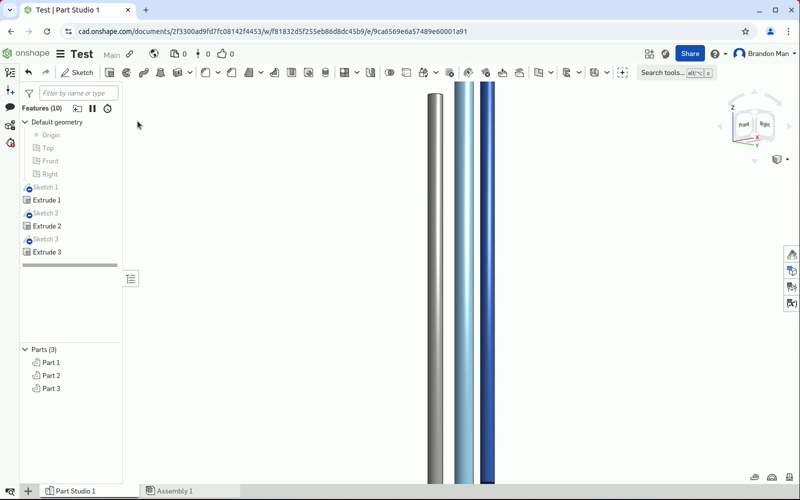
key(down, 3)
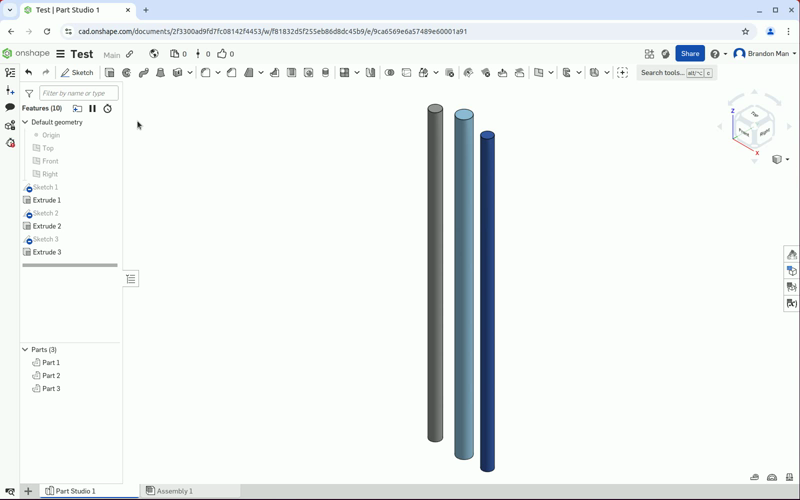
mouse_move(73, 189)
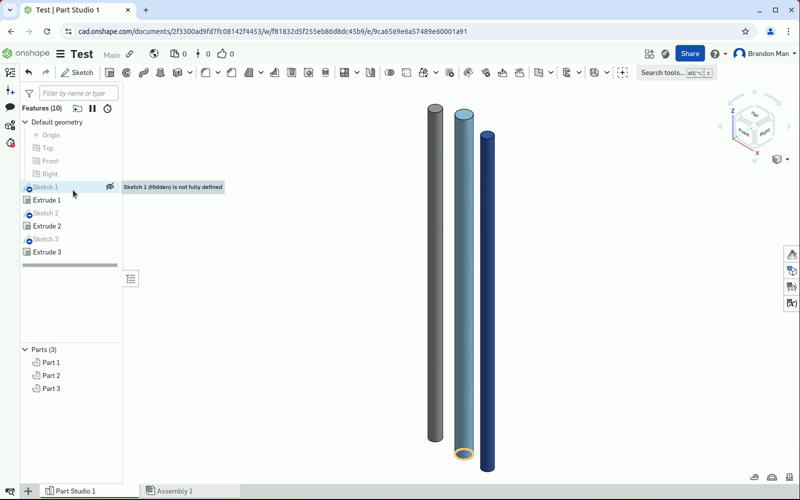
click(73, 189)